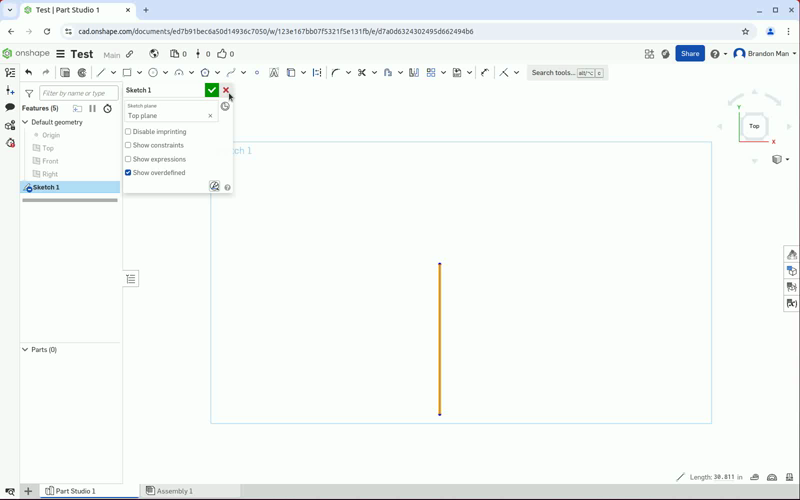
key(shift+h)
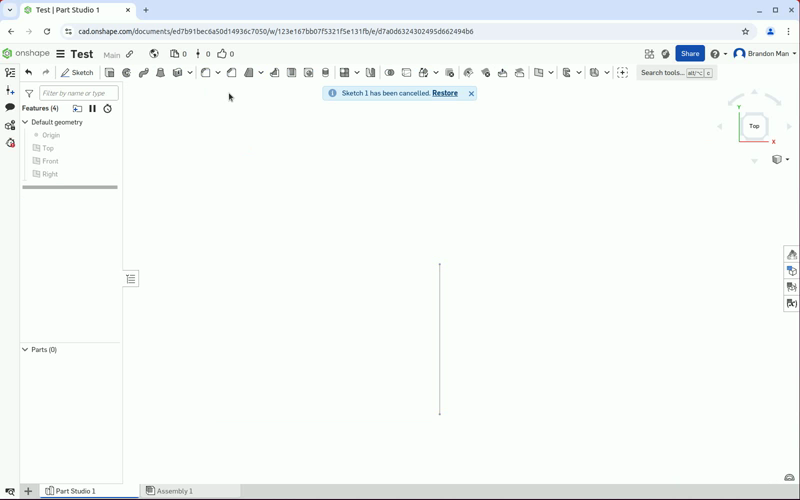
key(shift+s)
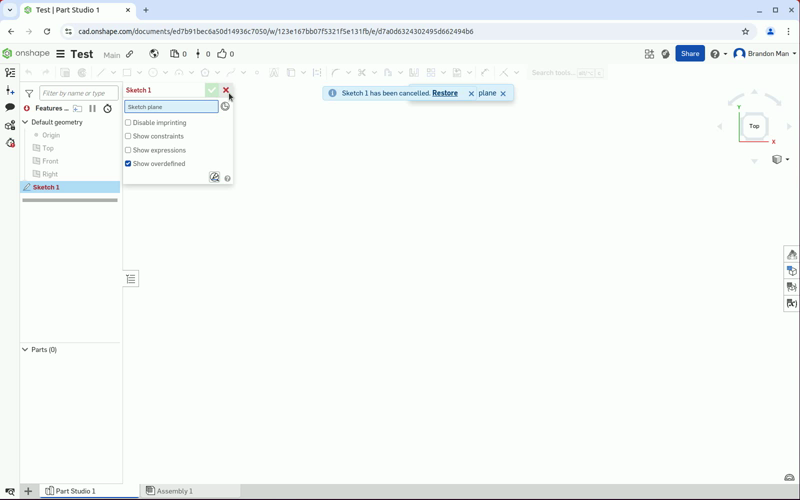
mouse_move(73, 150)
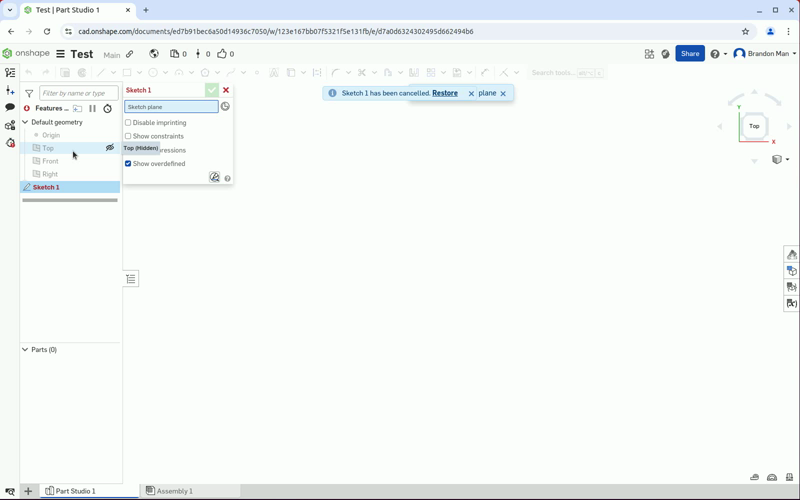
click(73, 150)
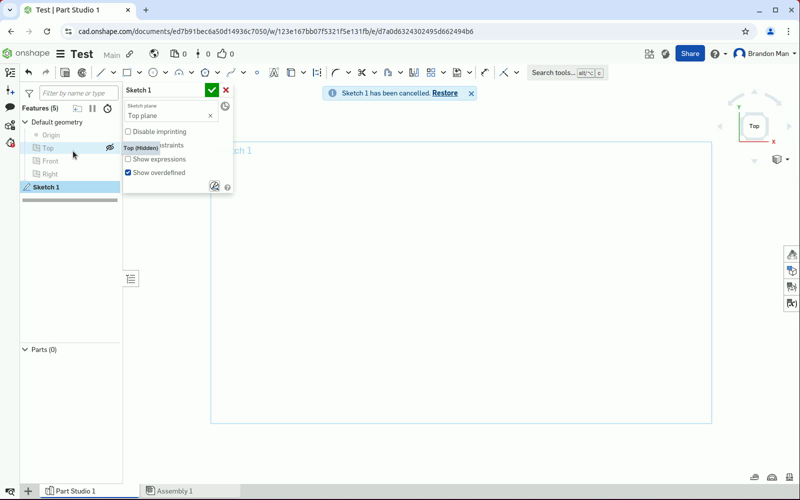
mouse_move(73, 352)
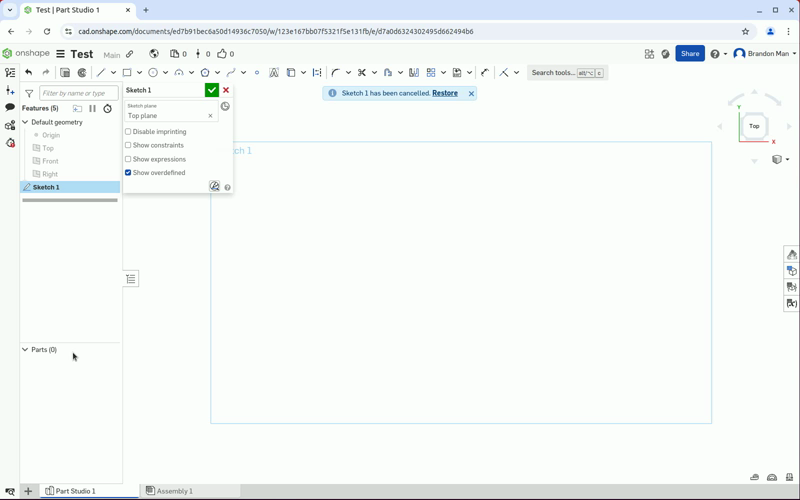
key(y)
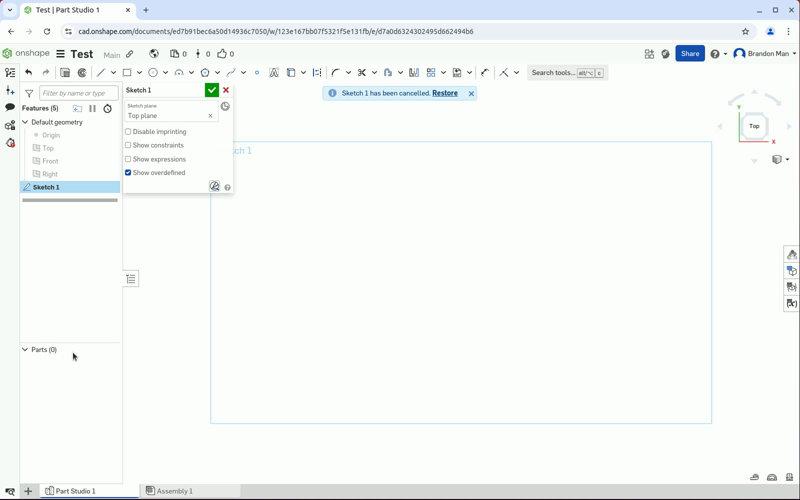
key(c)
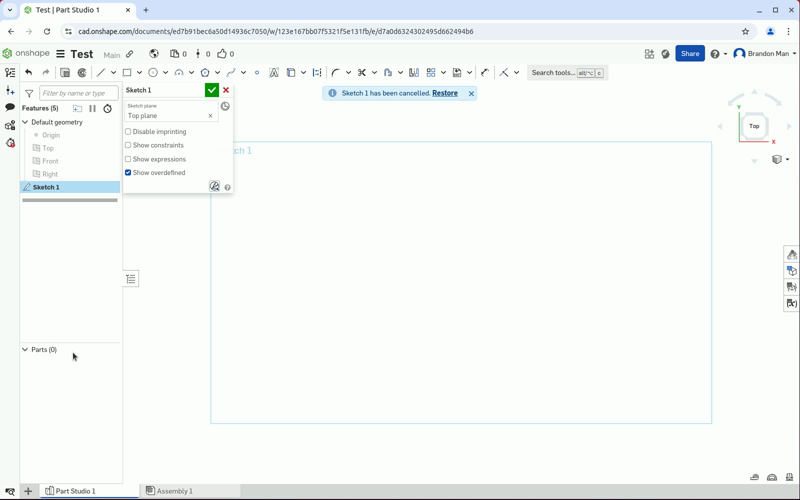
key_down(shift)
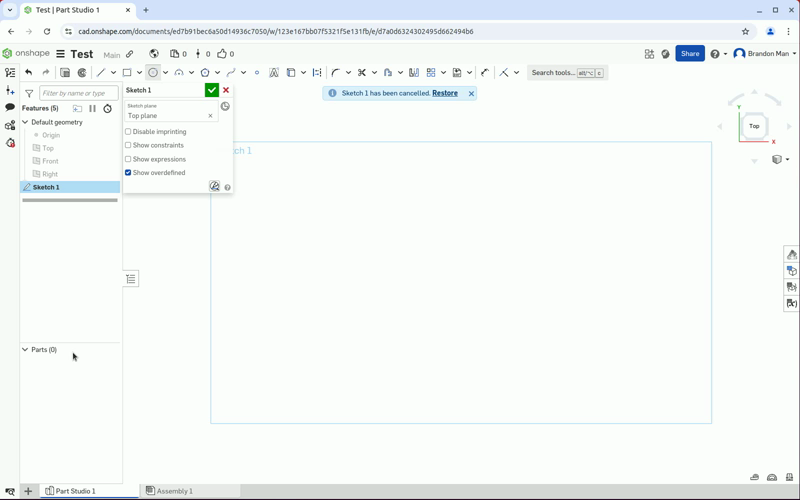
mouse_move(461, 282)
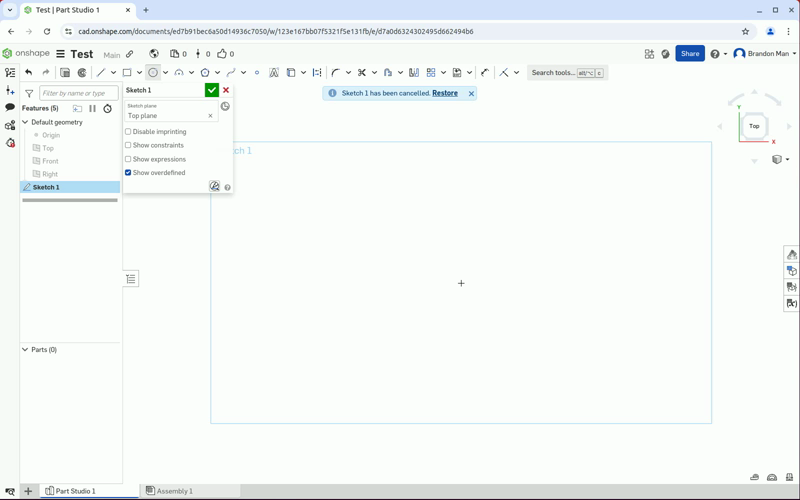
click(461, 282)
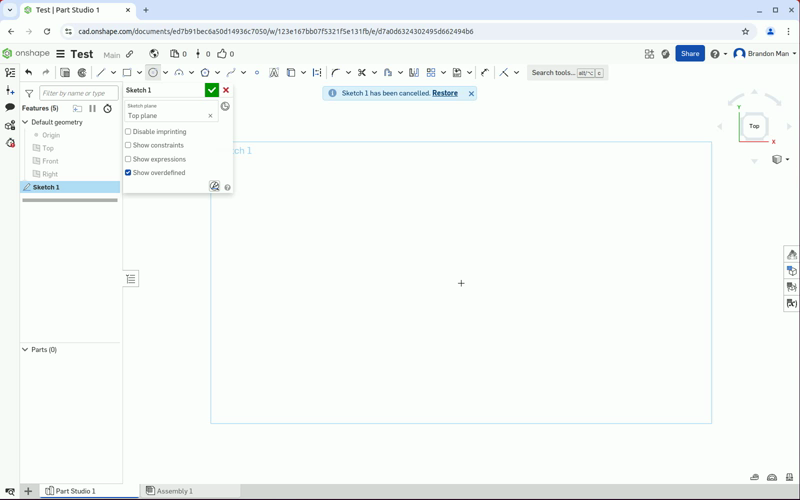
key_up(shift)
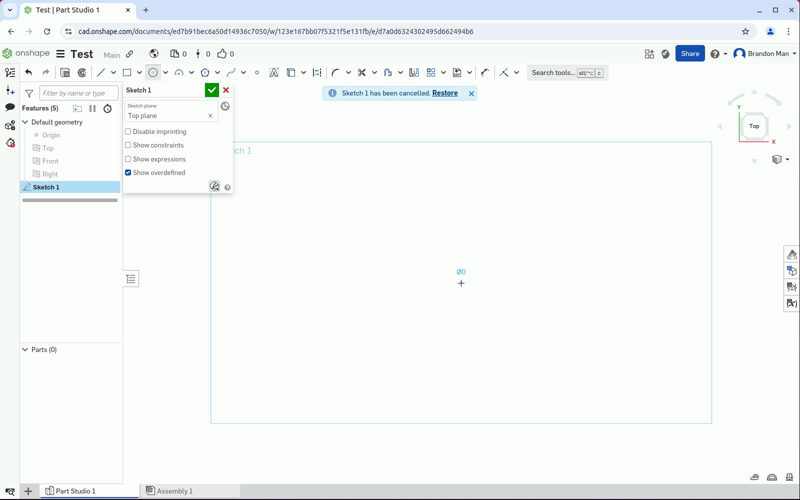
mouse_move(546, 282)
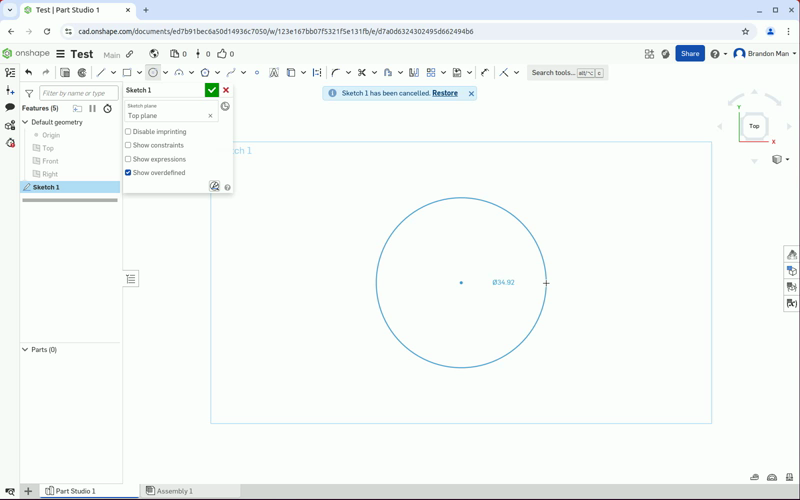
click(546, 282)
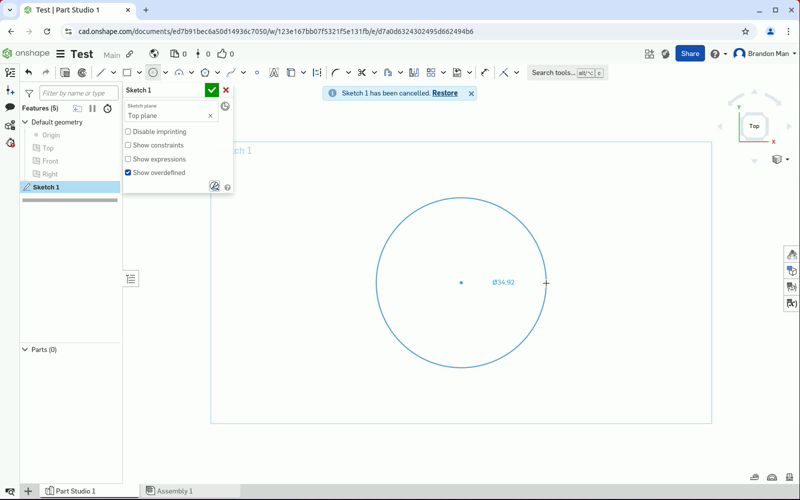
key(esc)
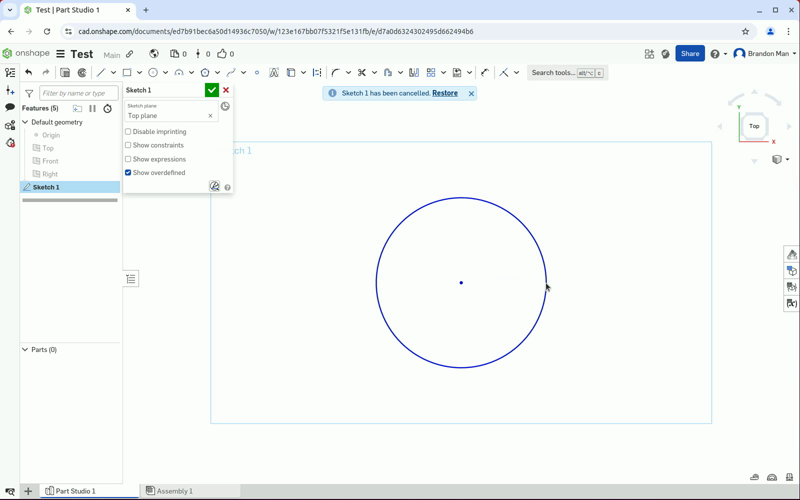
key(c)
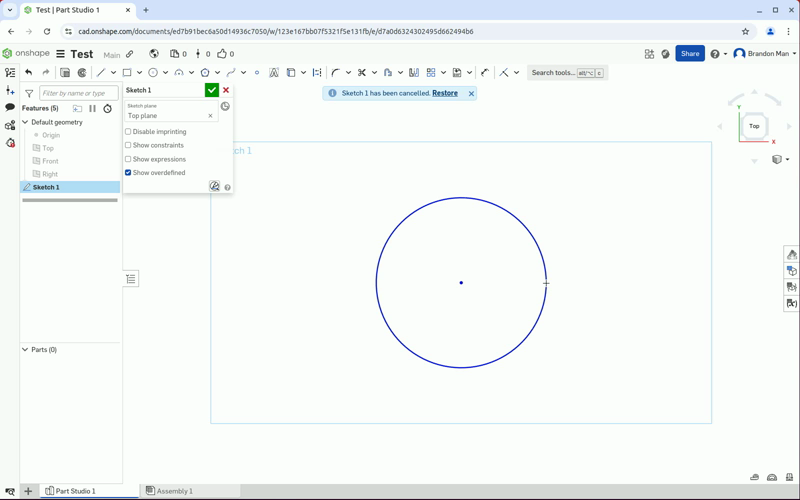
key_down(shift)
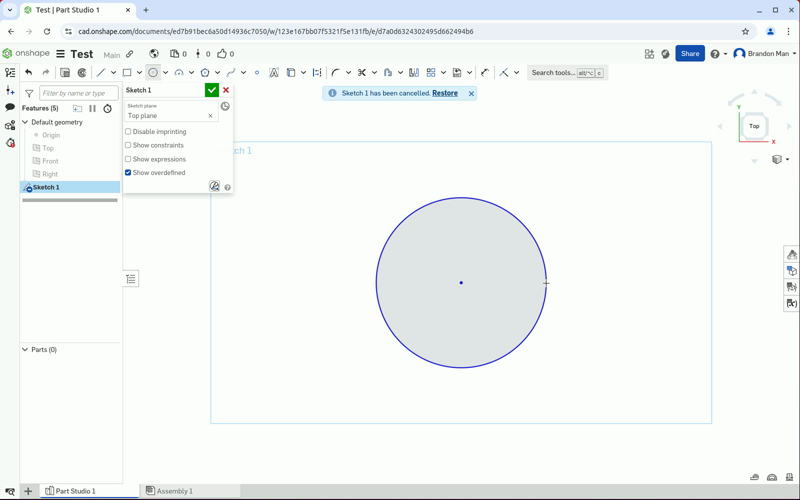
mouse_move(461, 282)
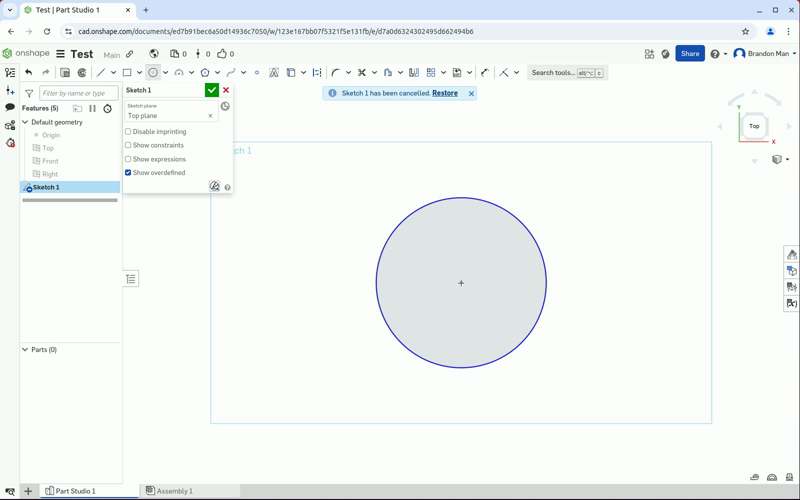
click(461, 282)
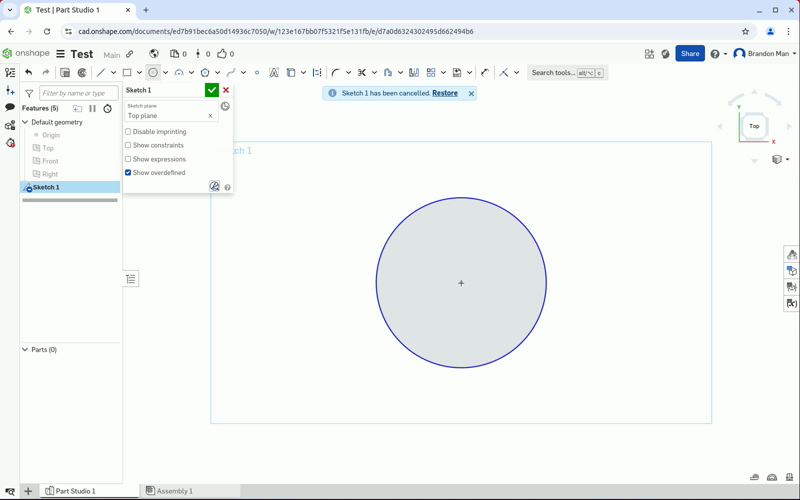
key_up(shift)
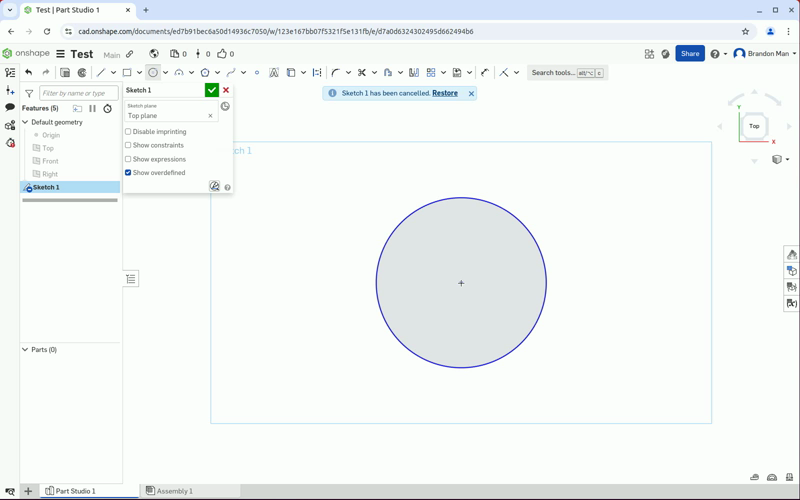
mouse_move(532, 282)
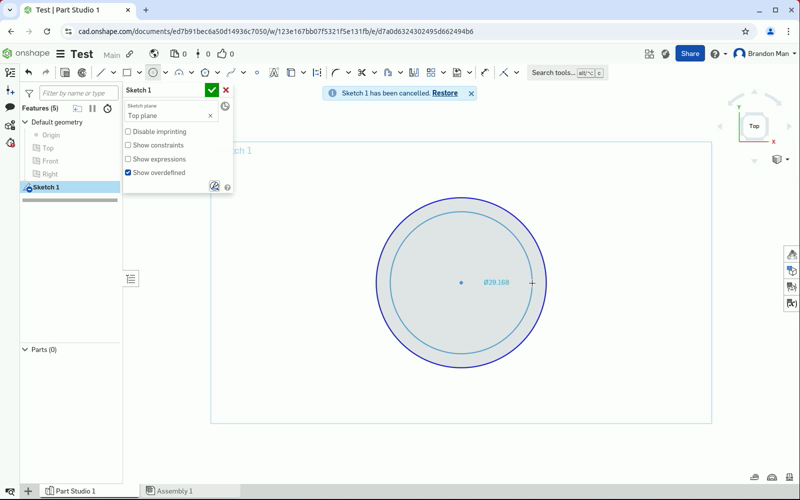
click(532, 282)
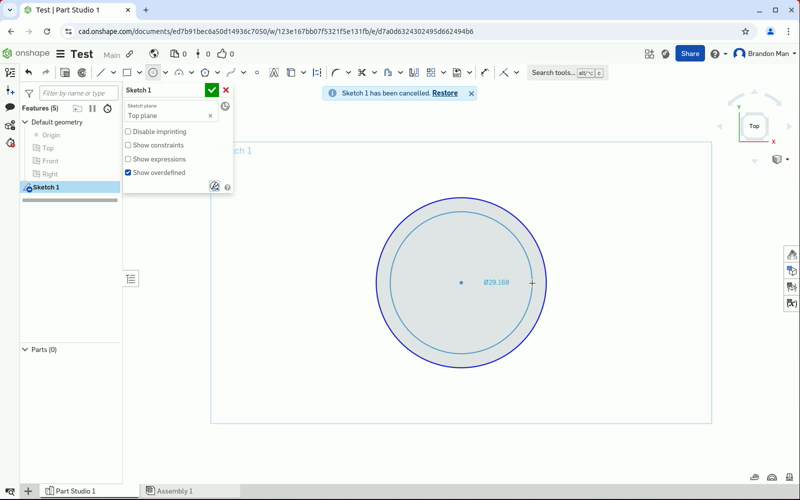
key(esc)
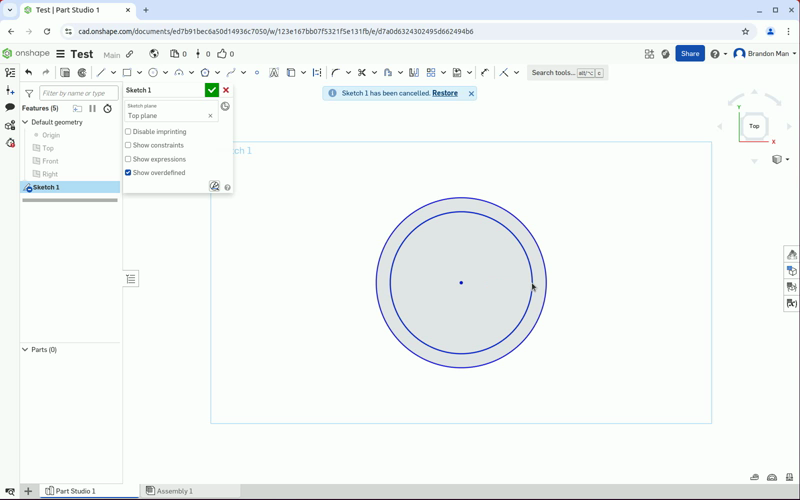
mouse_move(382, 294)
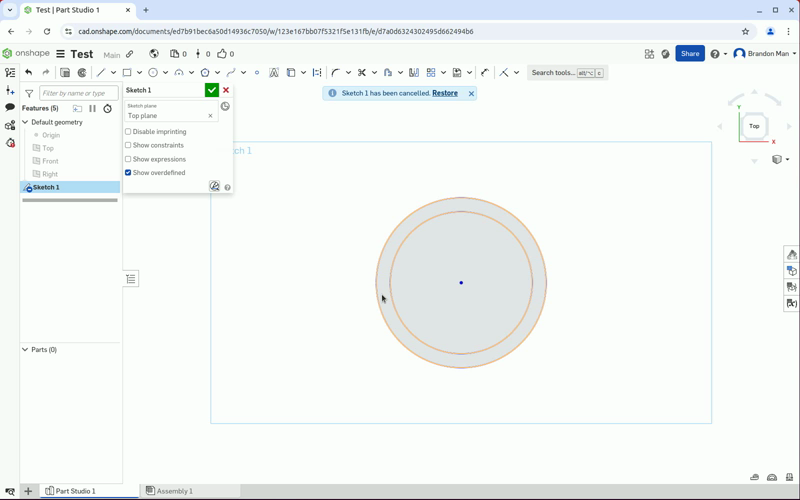
click(382, 294)
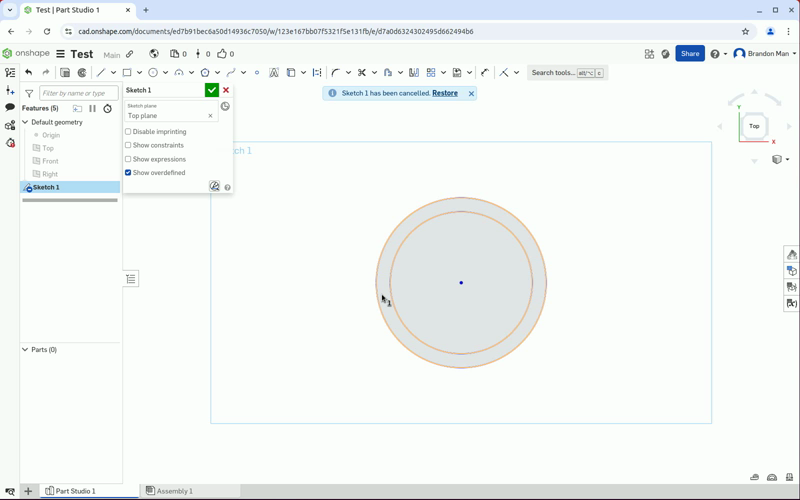
mouse_move(73, 352)
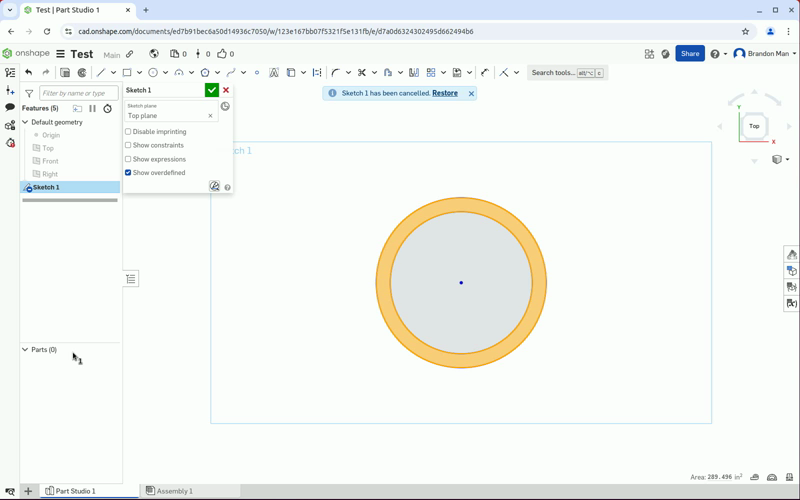
key(shift+y)
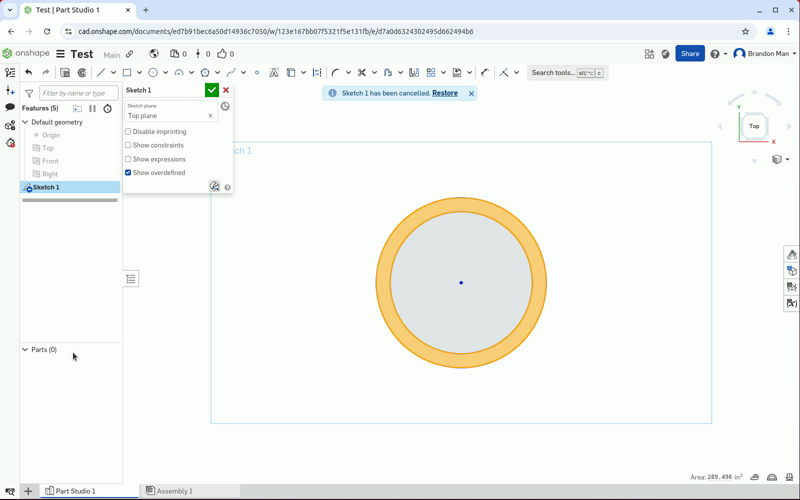
key(shift+e)
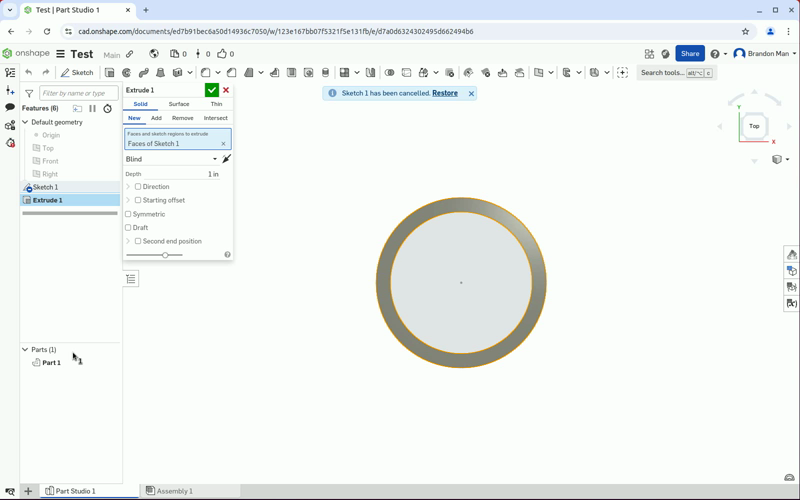
mouse_move(143, 106)
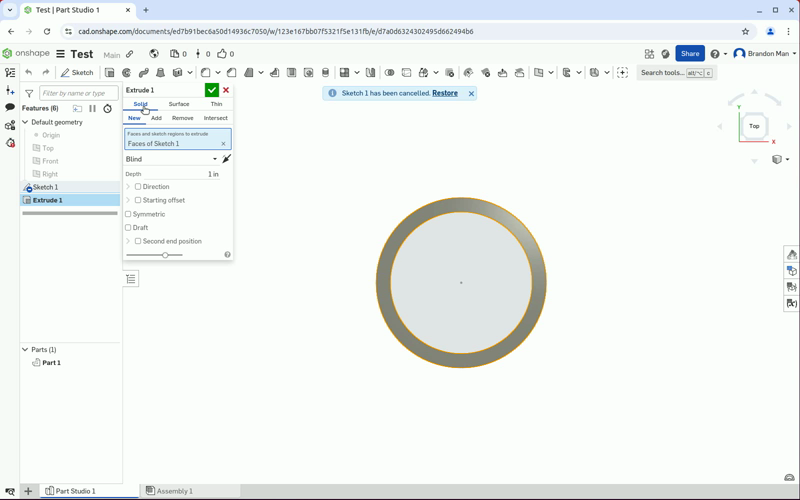
click(143, 106)
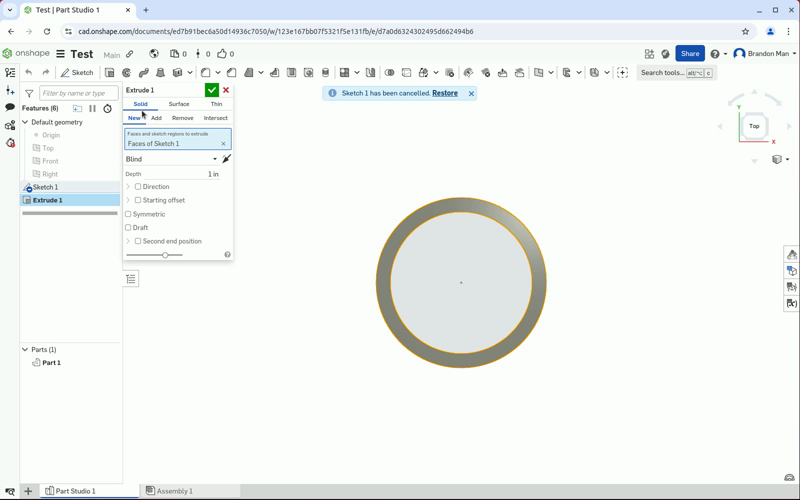
mouse_move(137, 120)
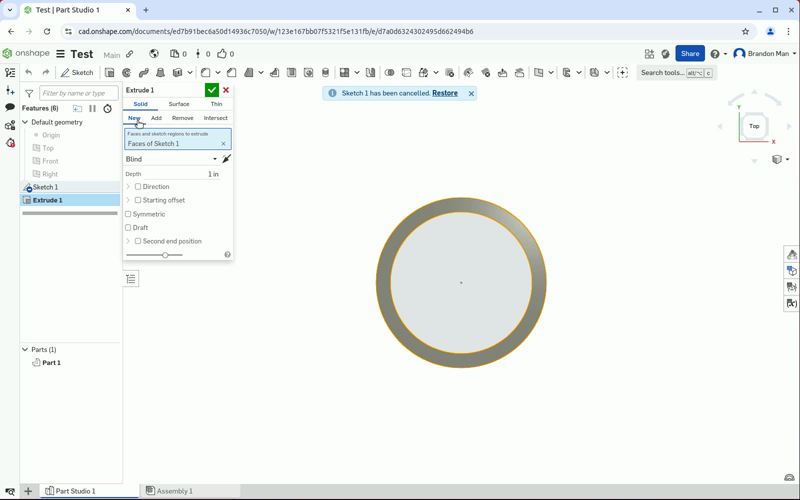
click(137, 120)
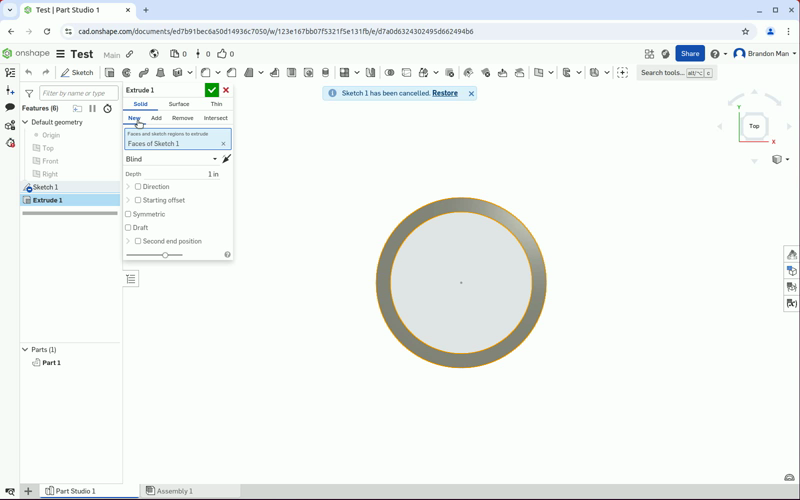
key(tab, 4)
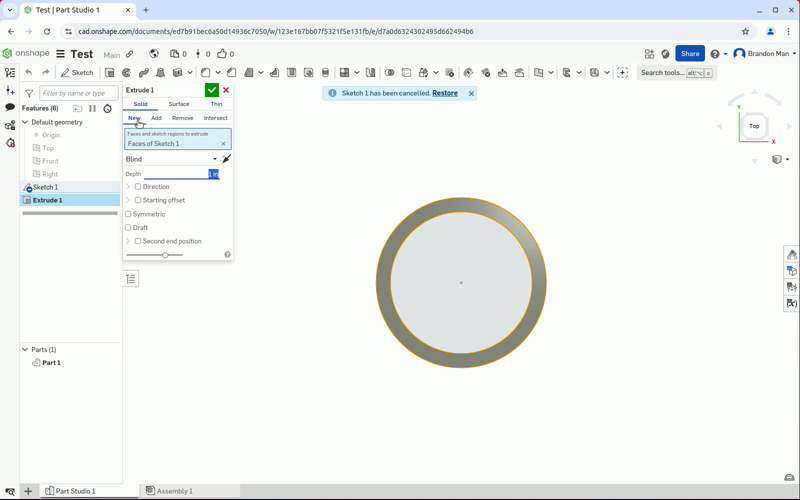
text(46.216)
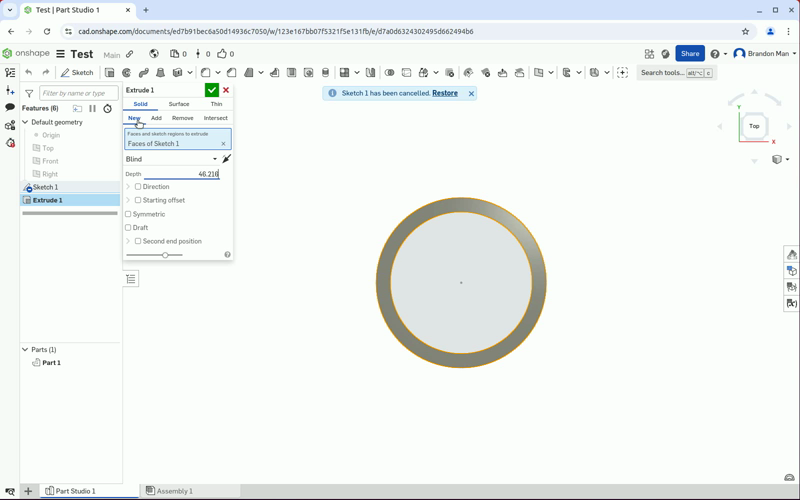
key(tab, 3)
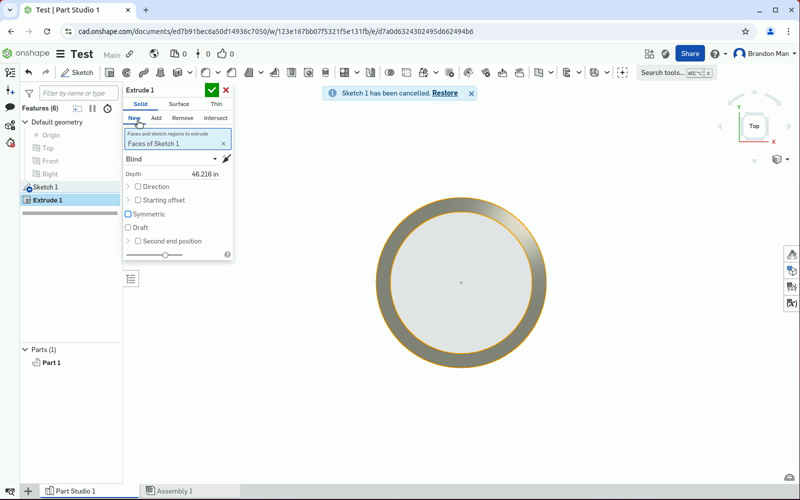
key(space)
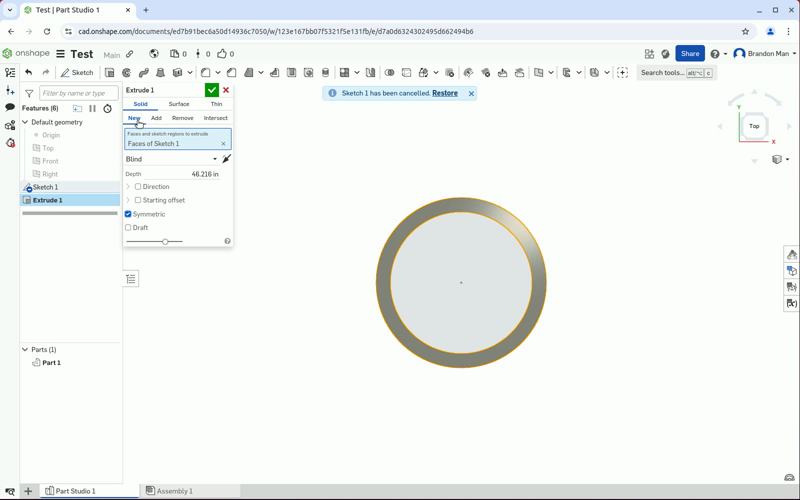
key(enter)
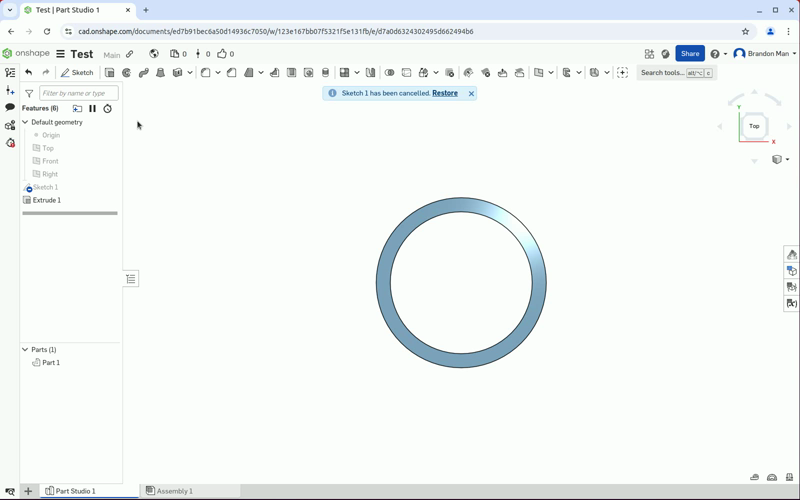
key(shift+h)
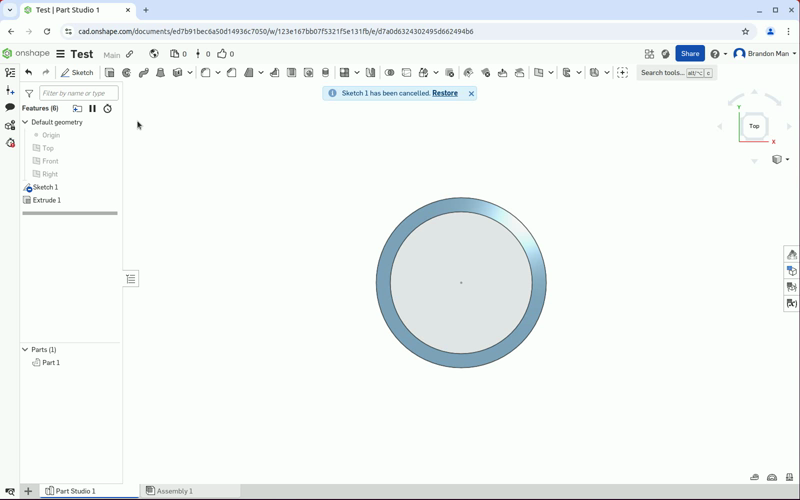
key(shift+h)
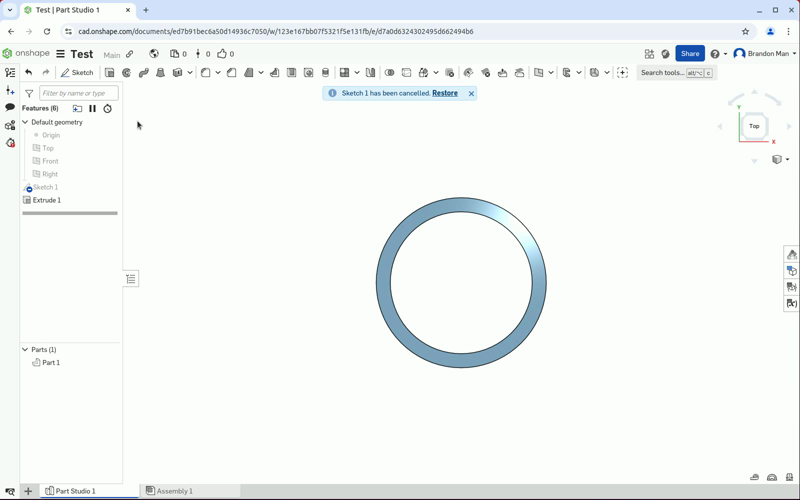
mouse_move(73, 189)
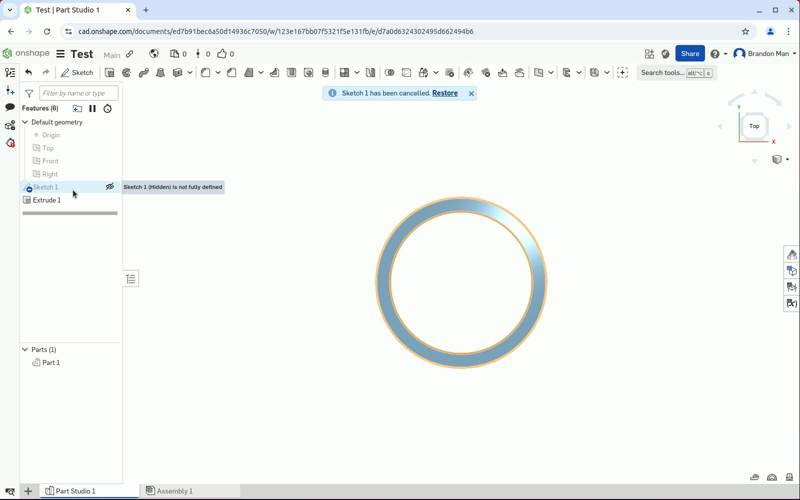
click(73, 189)
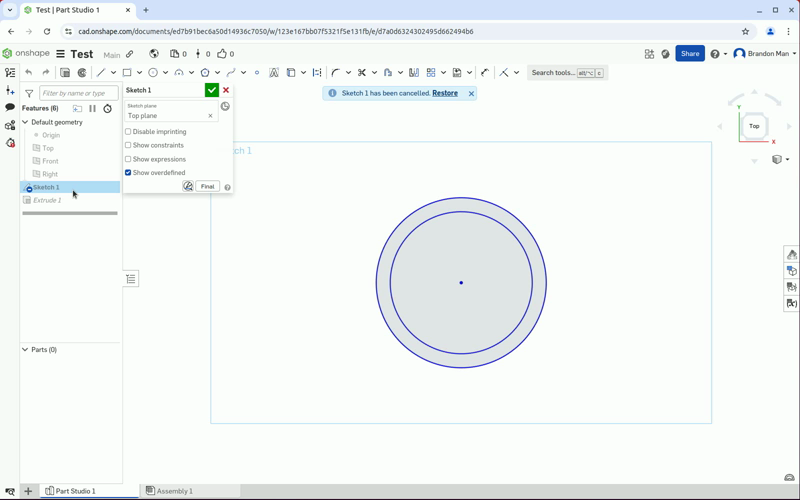
mouse_move(229, 92)
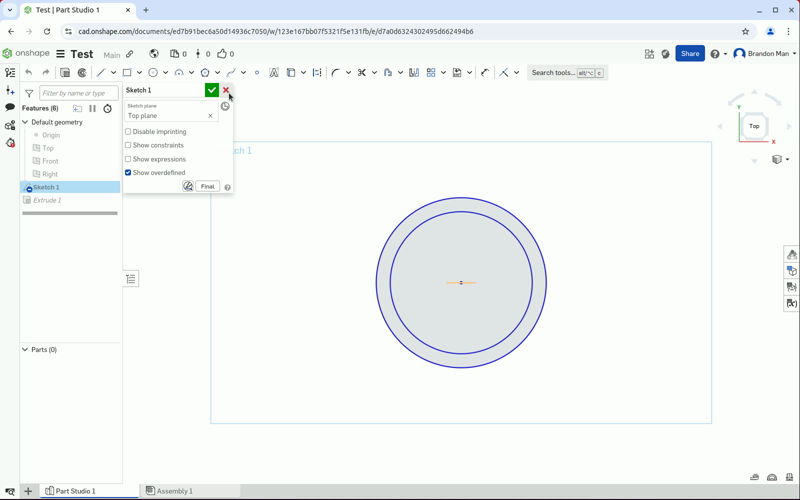
click(229, 92)
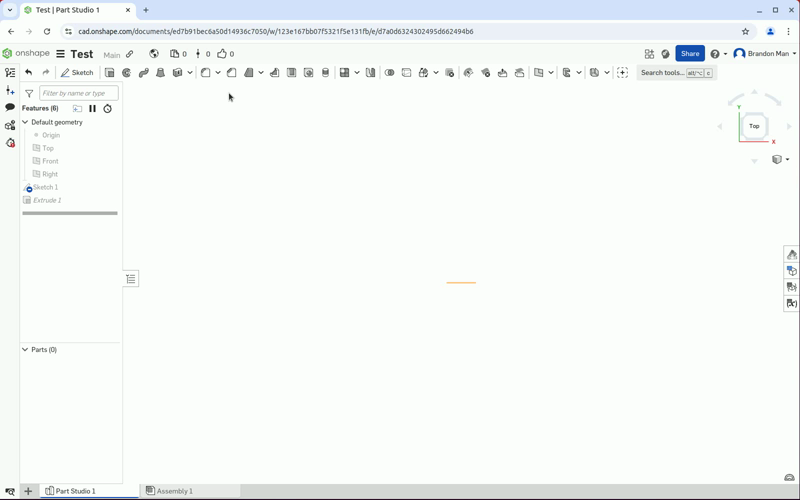
mouse_move(73, 352)
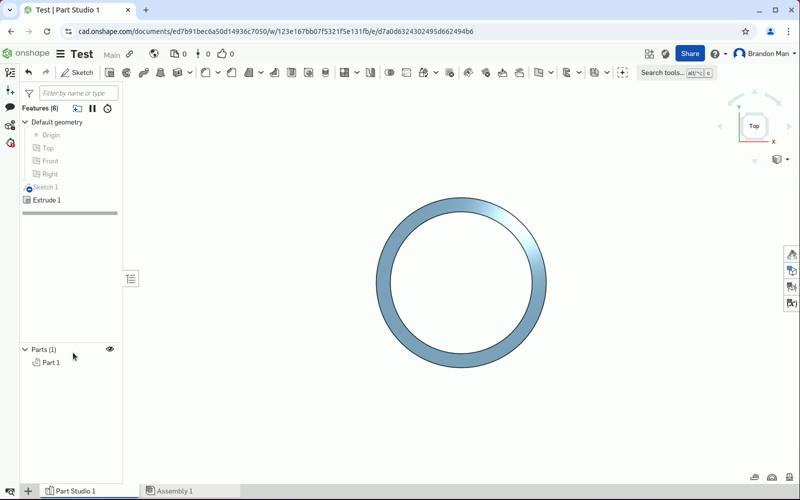
key(y)
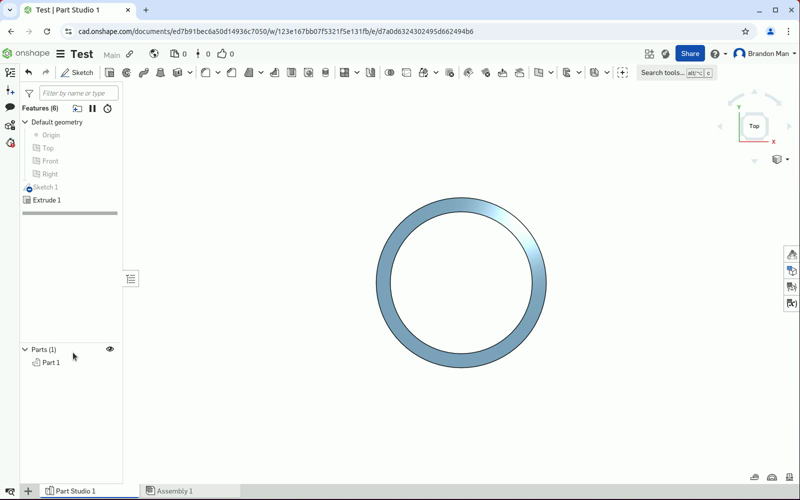
key(shift+p)
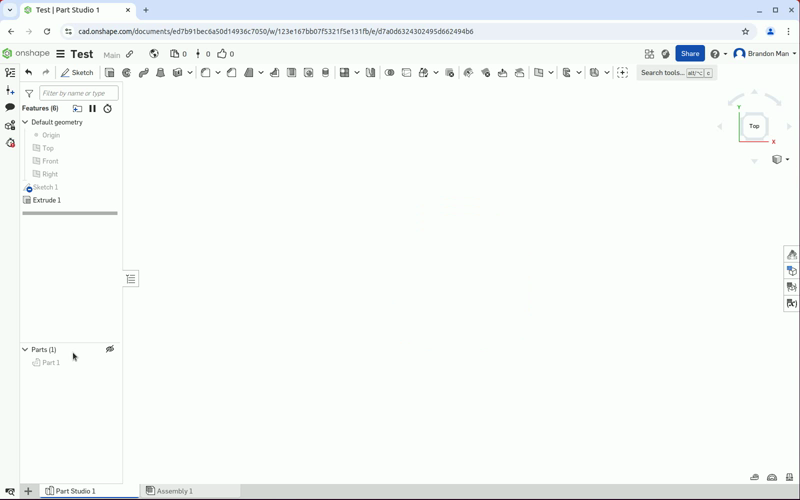
key(space)
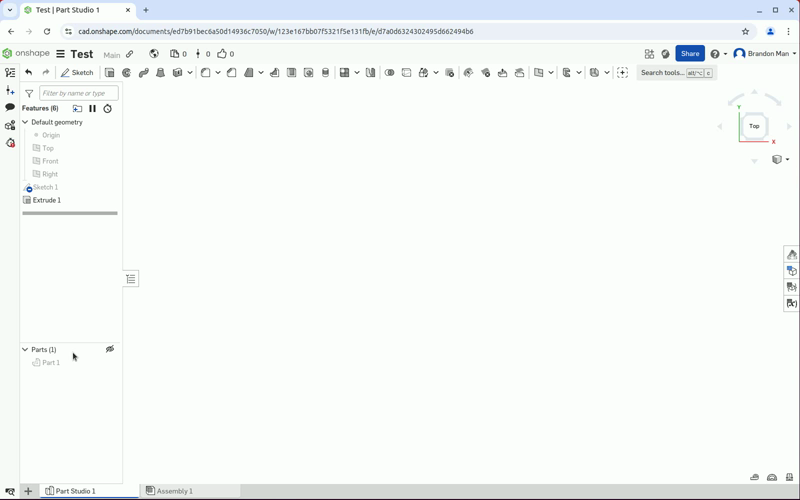
key_down(shift)
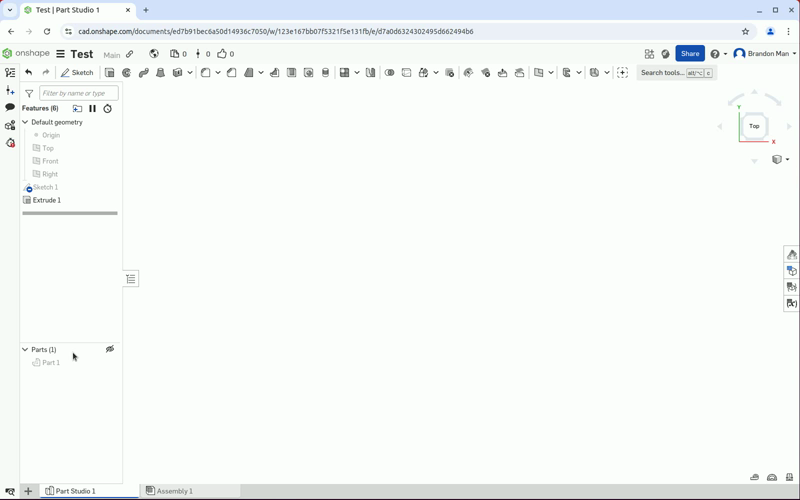
key(up)
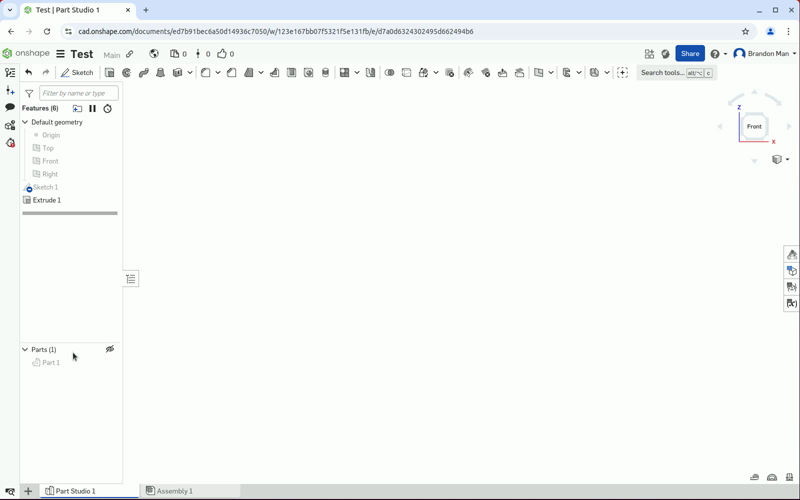
key_up(shift)
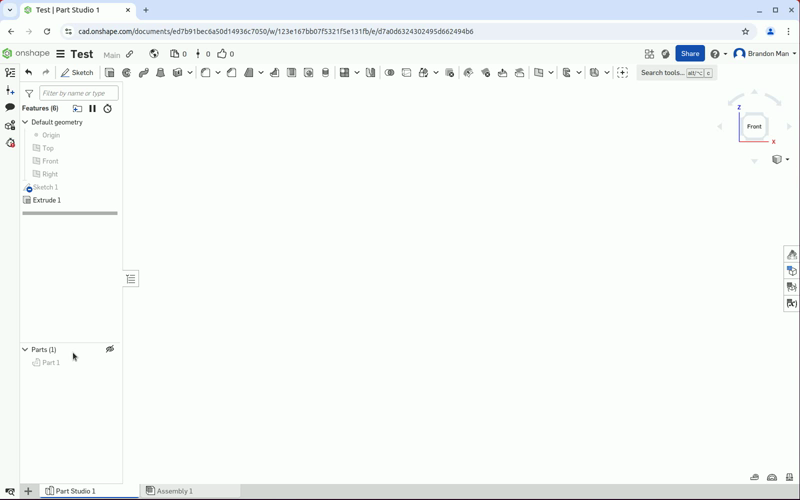
mouse_move(73, 352)
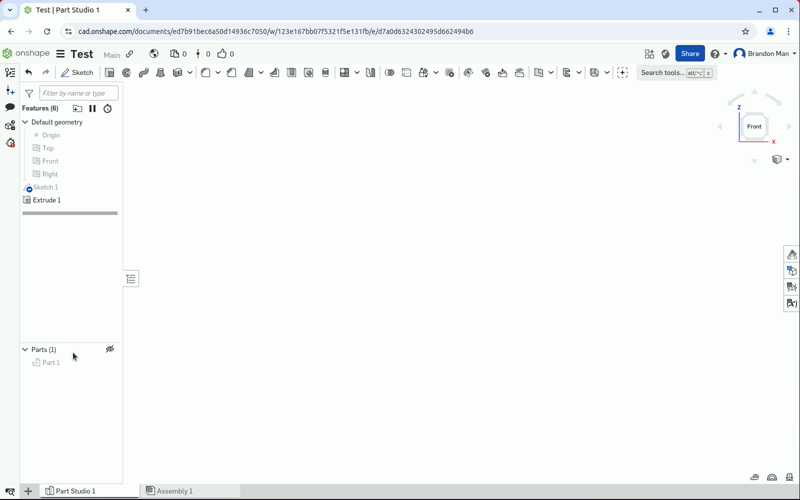
key(shift+y)
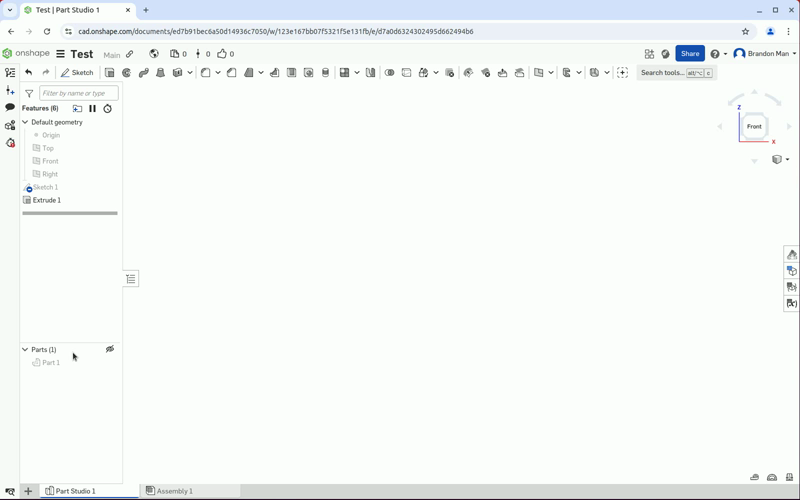
key(shift+s)
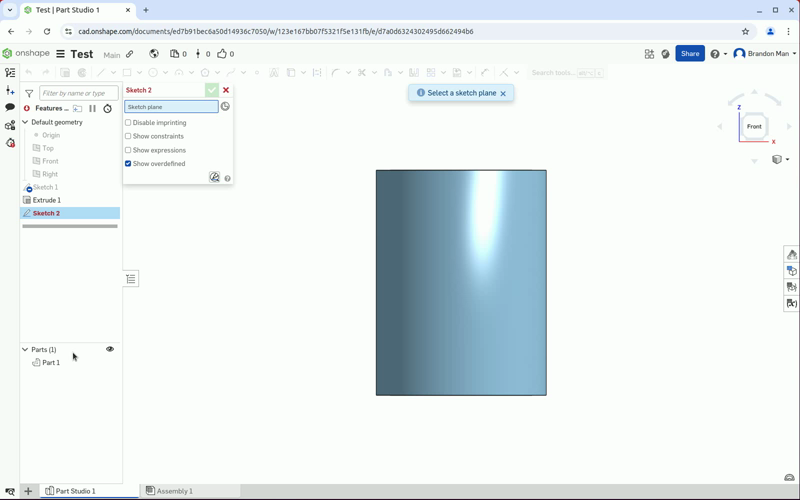
mouse_move(73, 163)
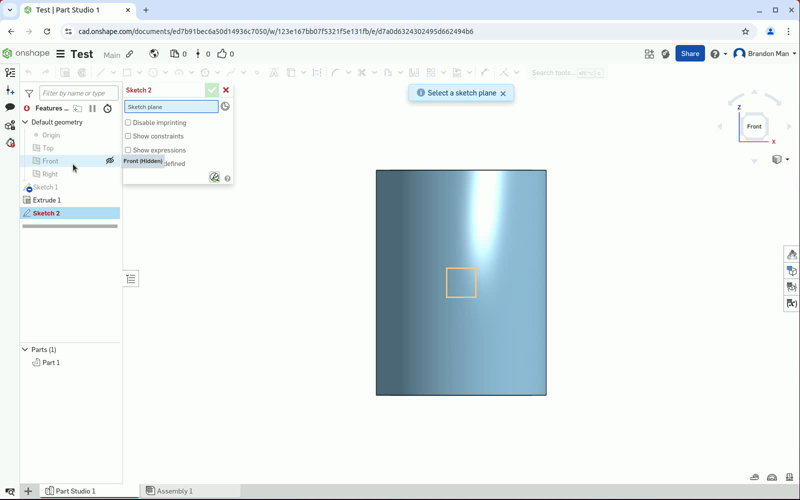
click(73, 163)
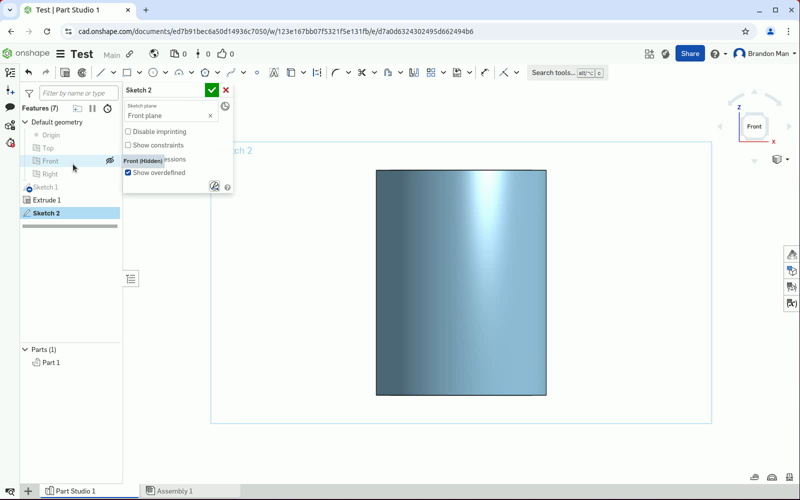
mouse_move(73, 352)
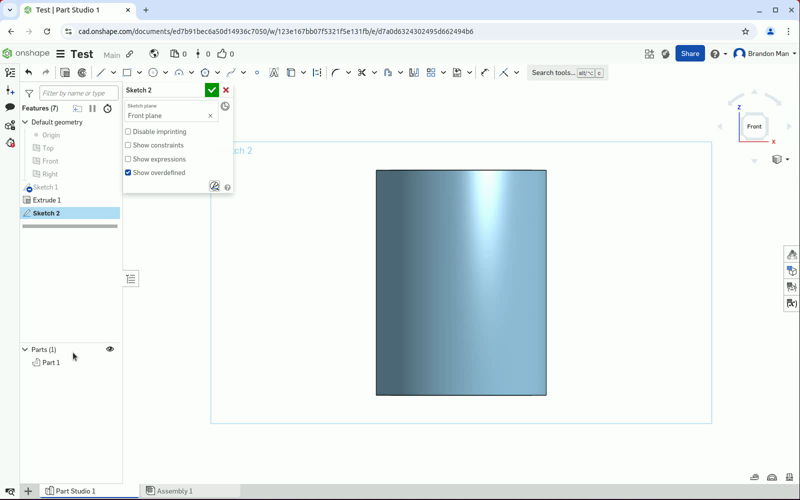
key(y)
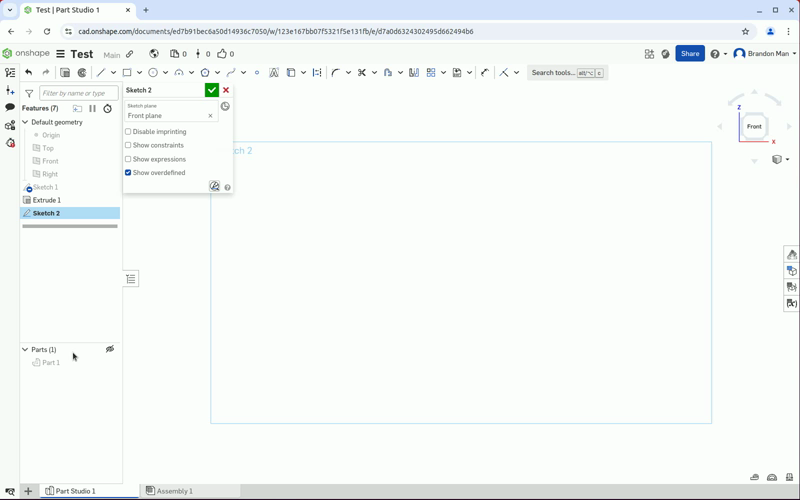
key(l)
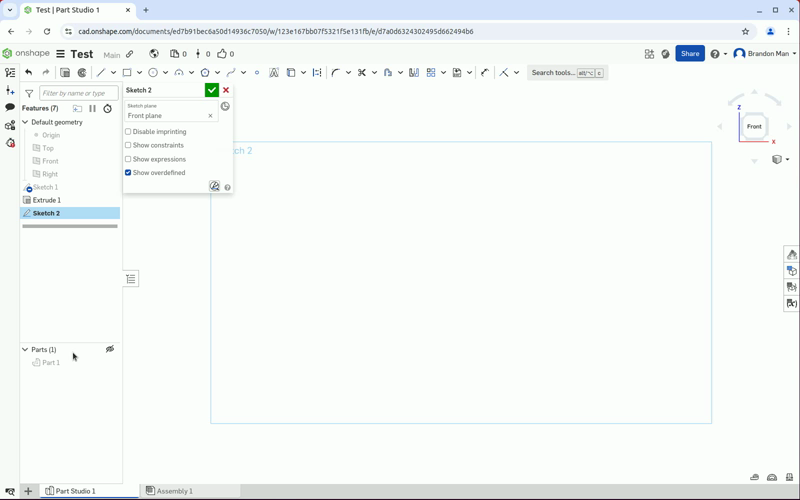
key_down(shift)
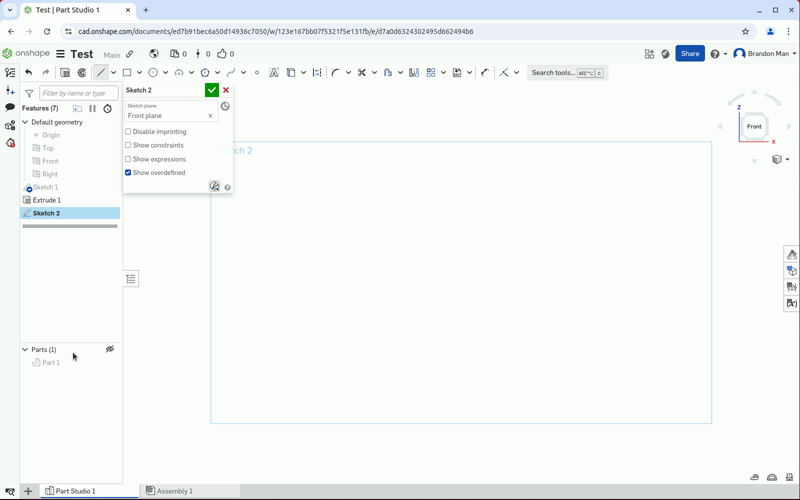
mouse_move(418, 282)
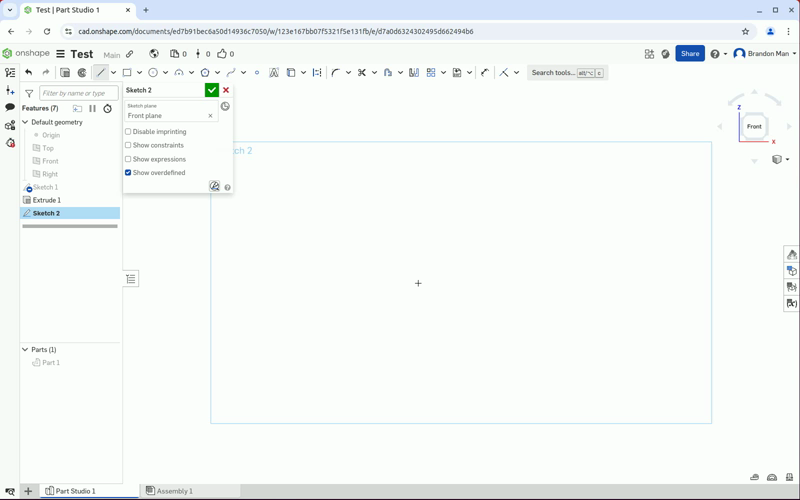
click(418, 282)
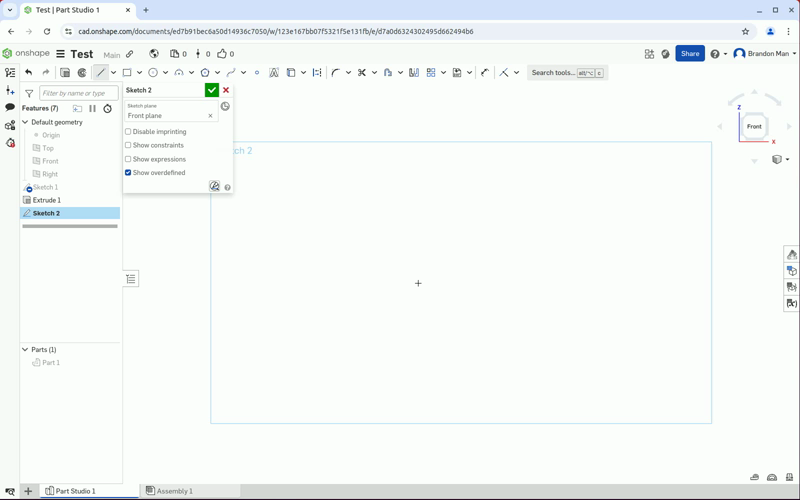
key_up(shift)
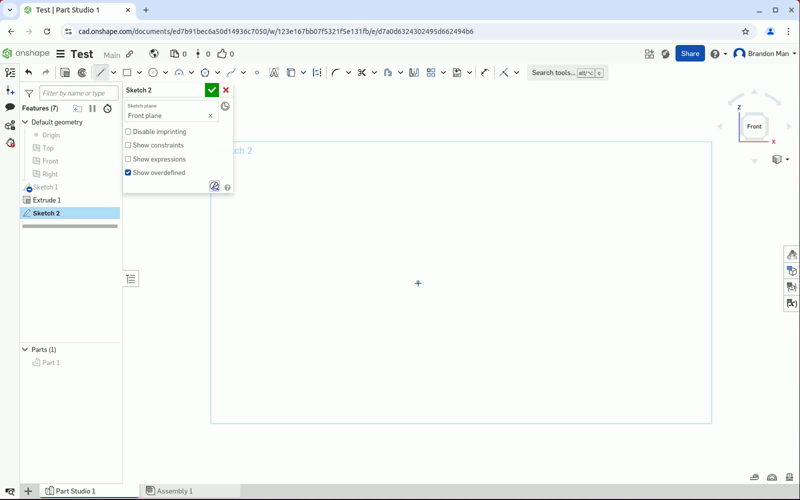
key_down(shift)
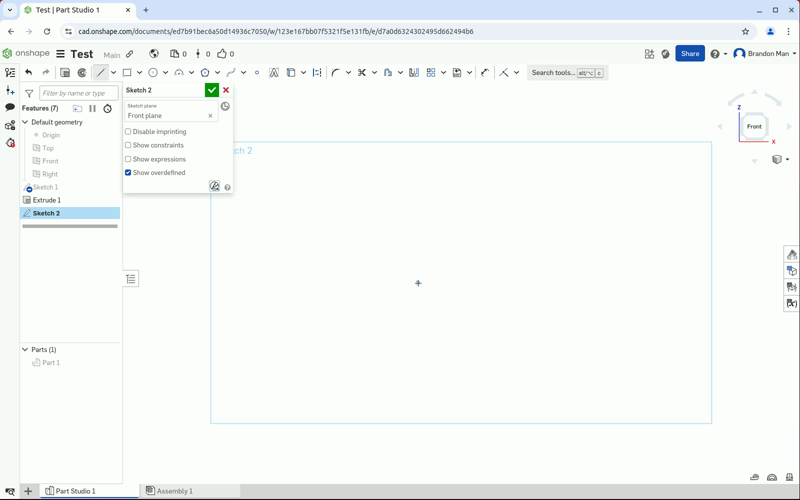
mouse_move(502, 282)
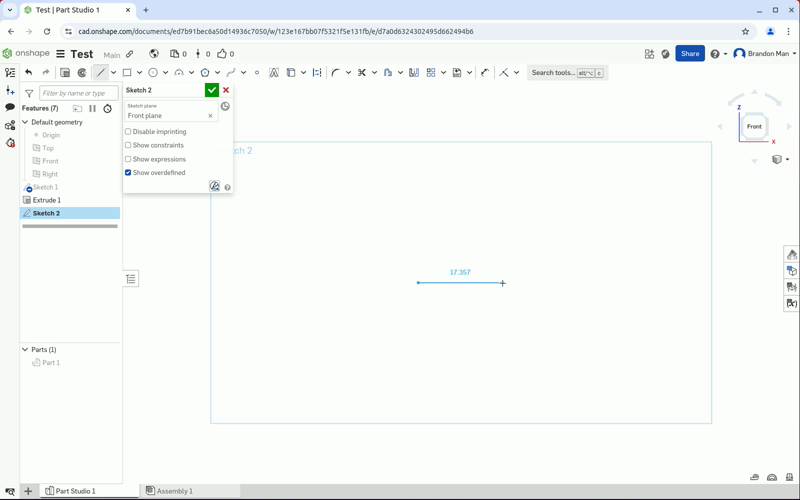
click(502, 282)
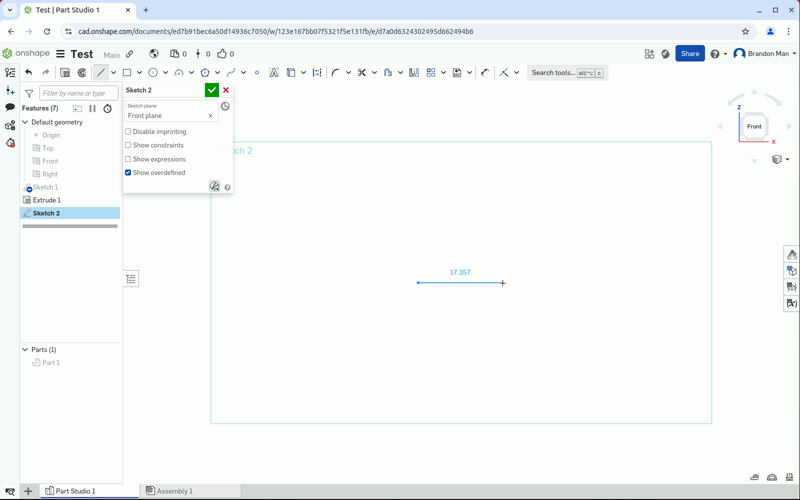
key_up(shift)
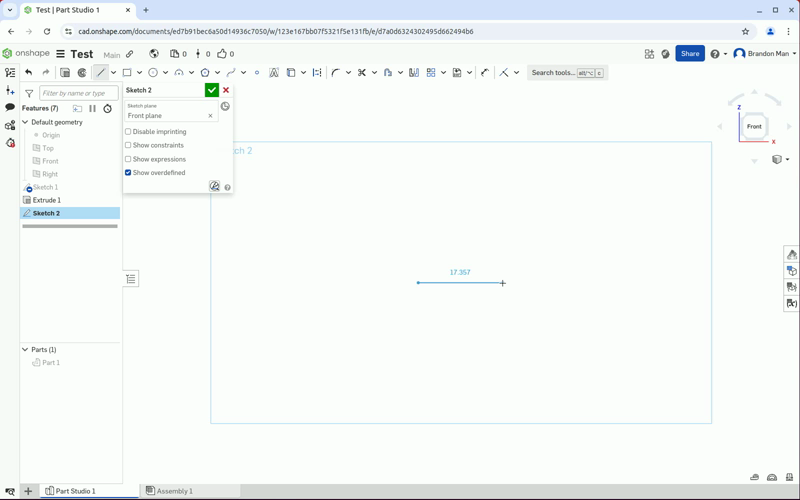
key_down(shift)
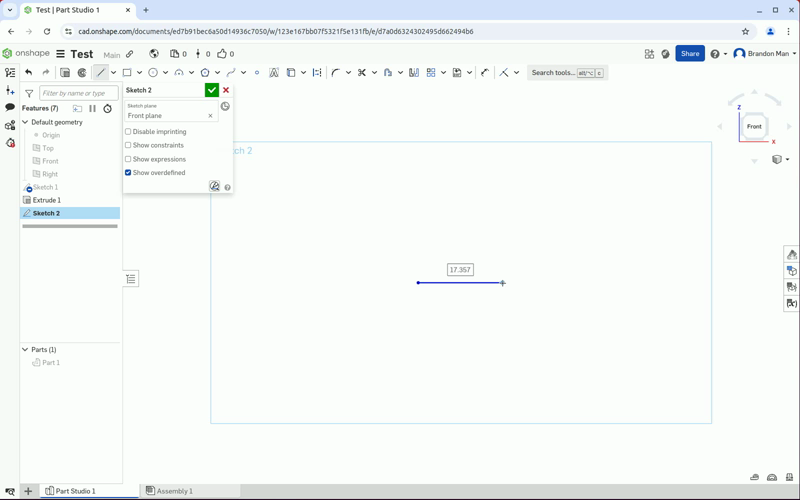
mouse_move(532, 282)
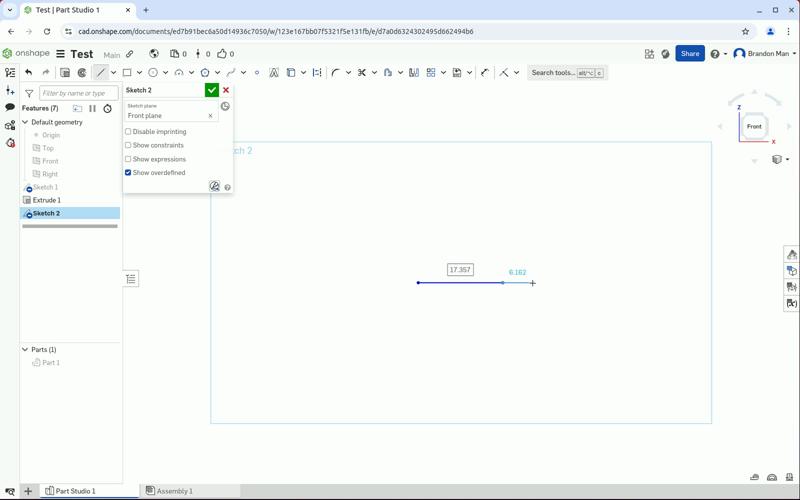
mouse_move(502, 226)
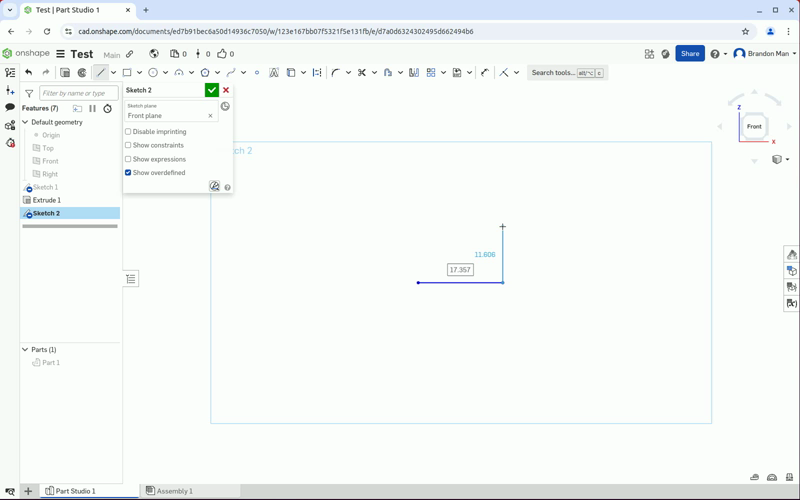
click(502, 226)
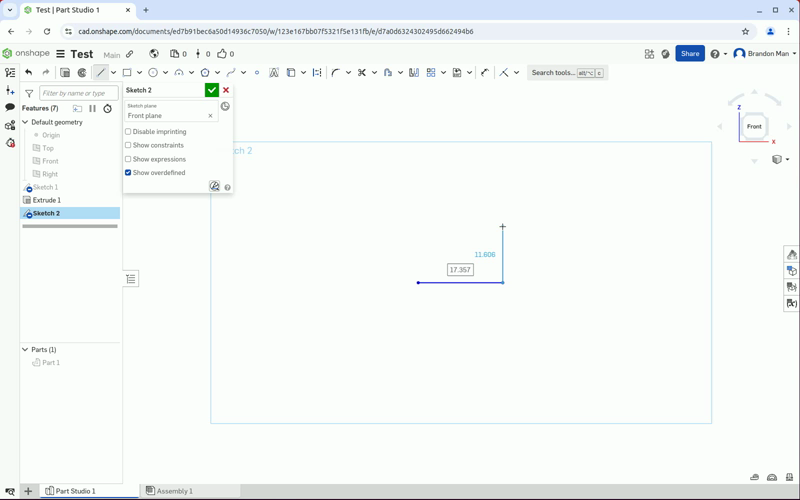
key_up(shift)
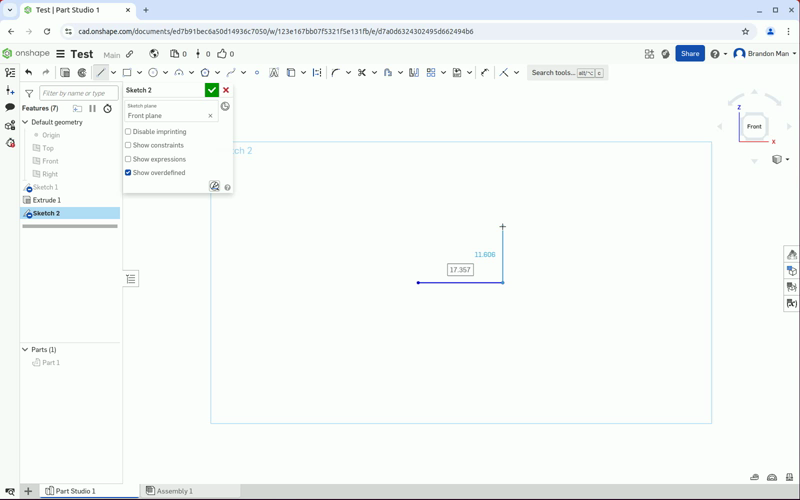
key_down(shift)
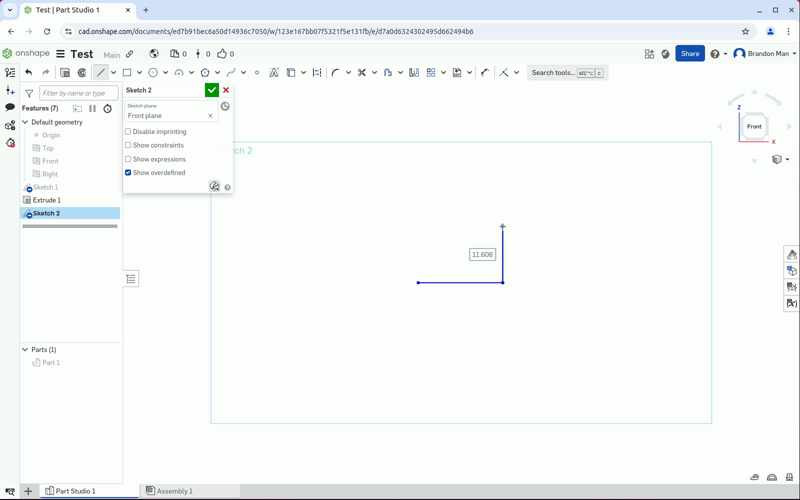
mouse_move(532, 226)
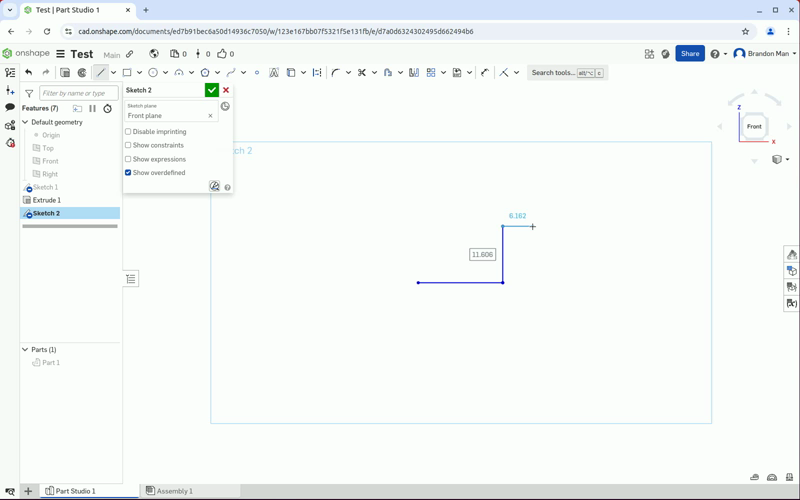
mouse_move(481, 226)
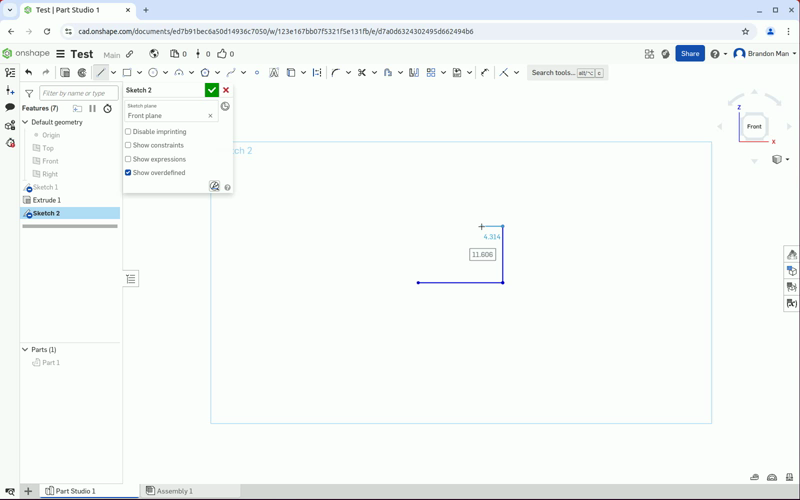
click(481, 226)
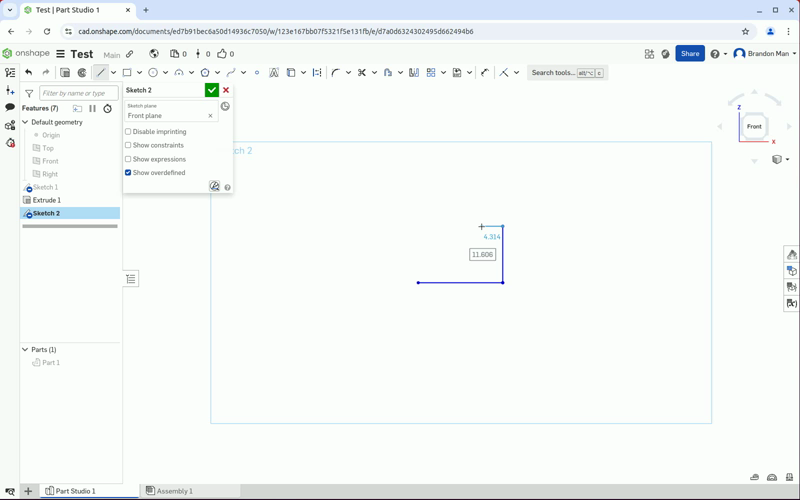
key_up(shift)
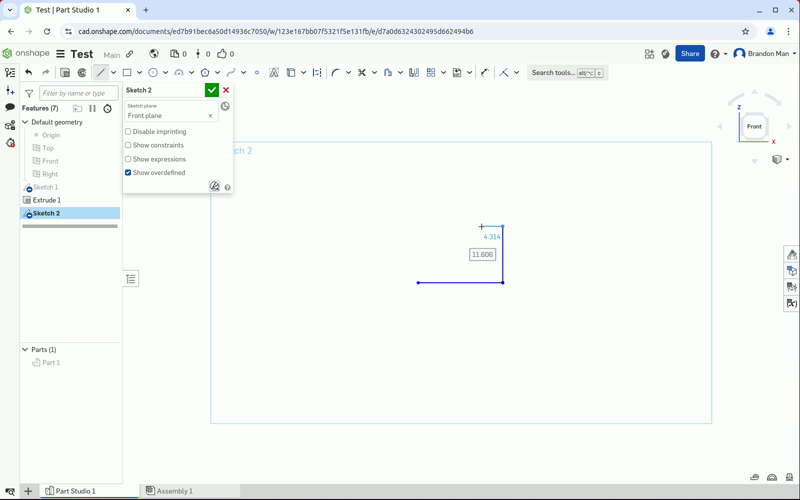
key_down(shift)
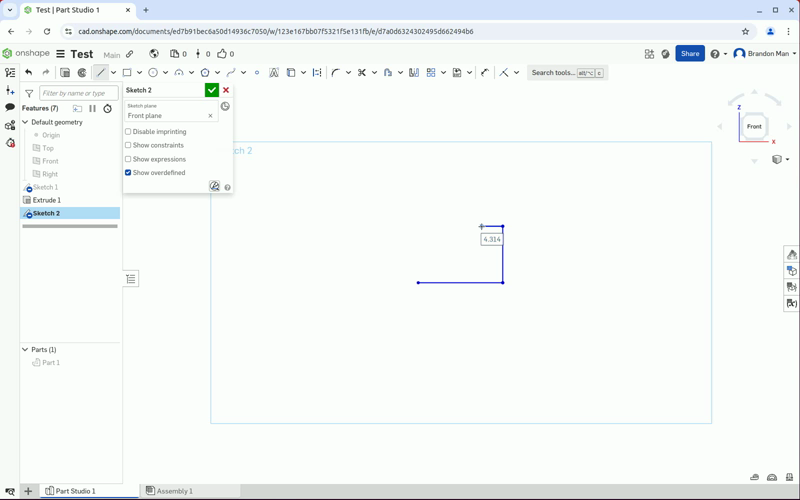
mouse_move(511, 226)
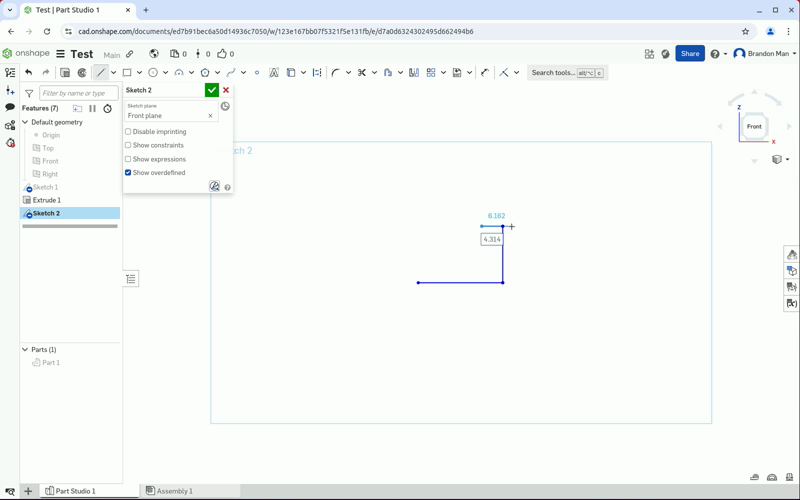
mouse_move(481, 170)
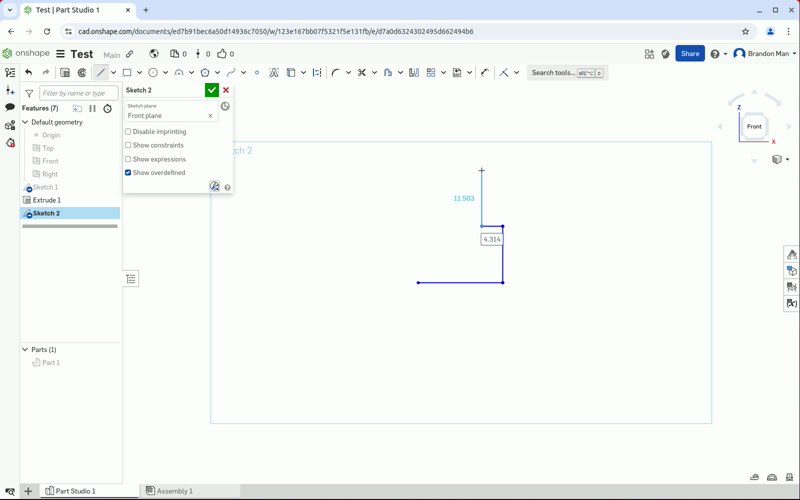
click(481, 170)
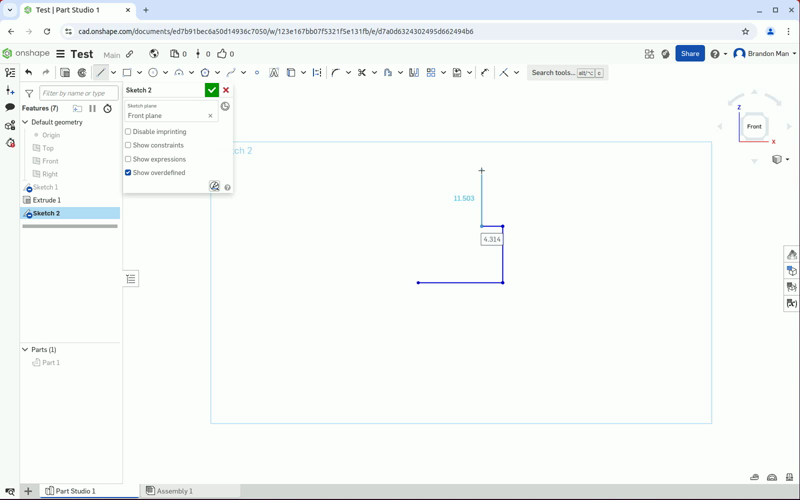
key_up(shift)
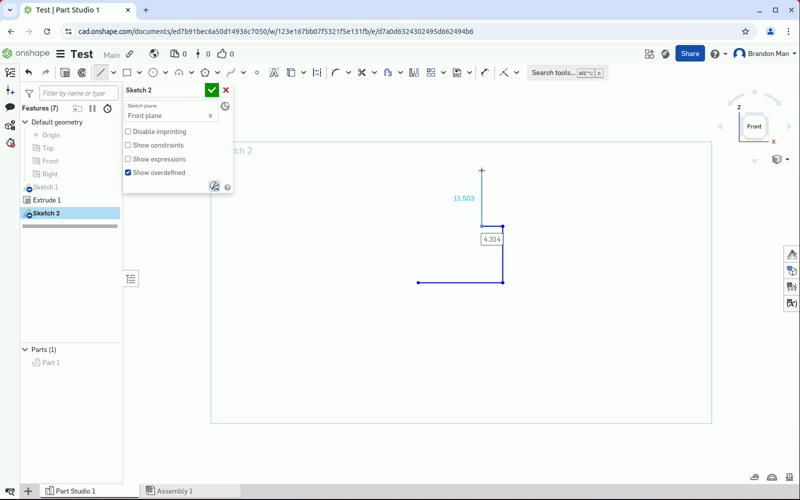
key_down(shift)
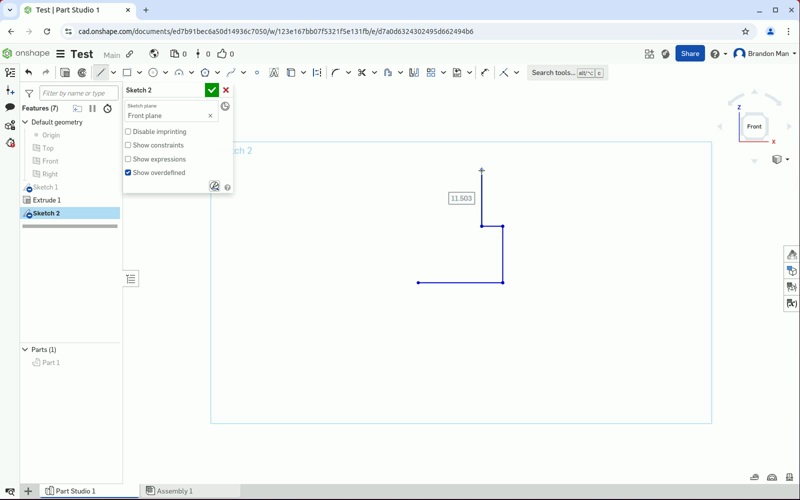
mouse_move(511, 170)
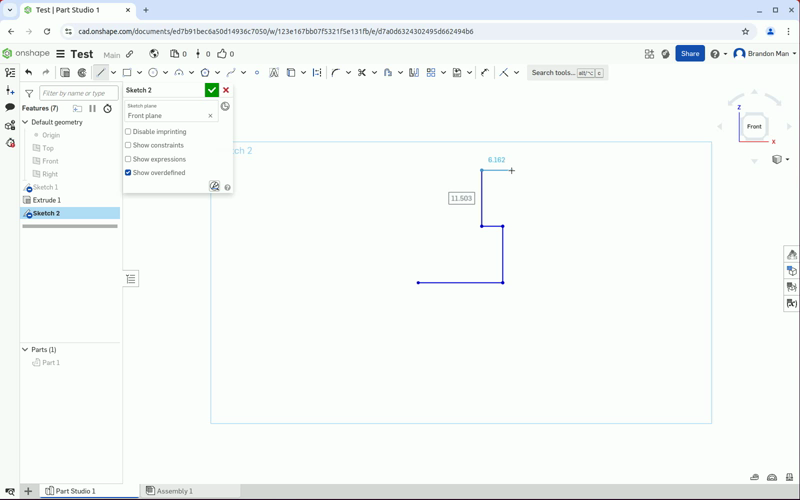
mouse_move(440, 170)
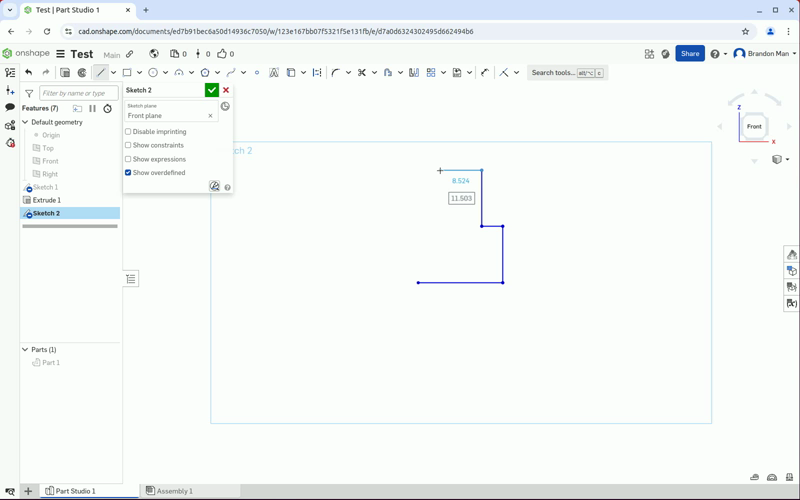
click(440, 170)
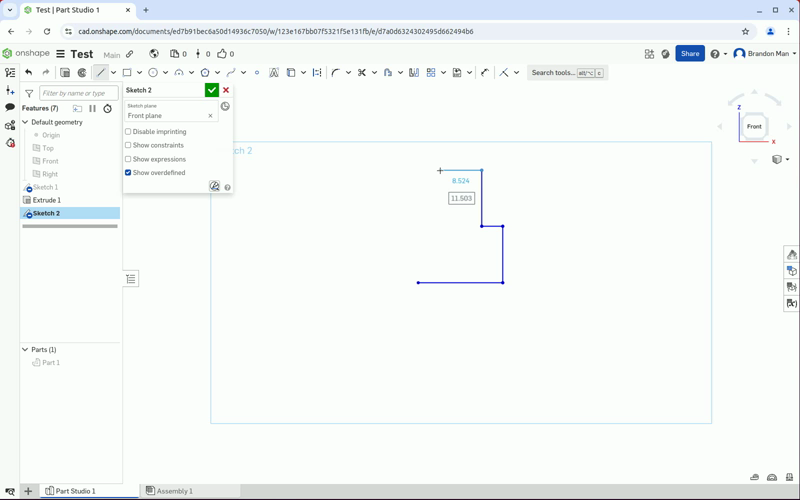
key_up(shift)
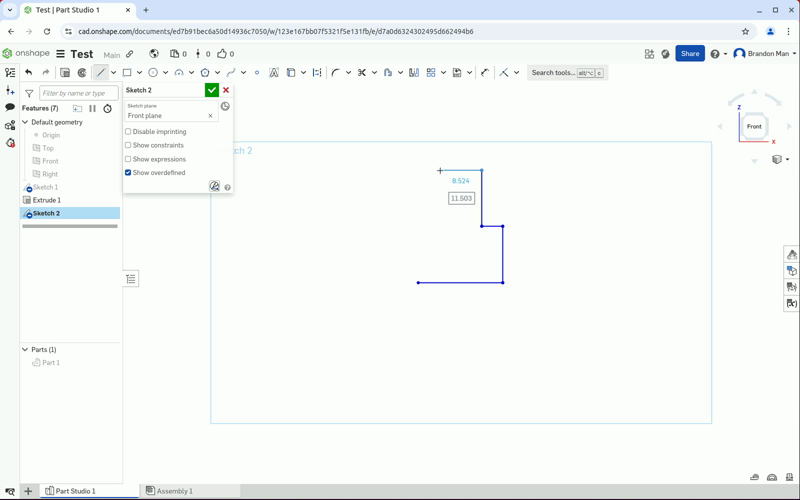
key_down(shift)
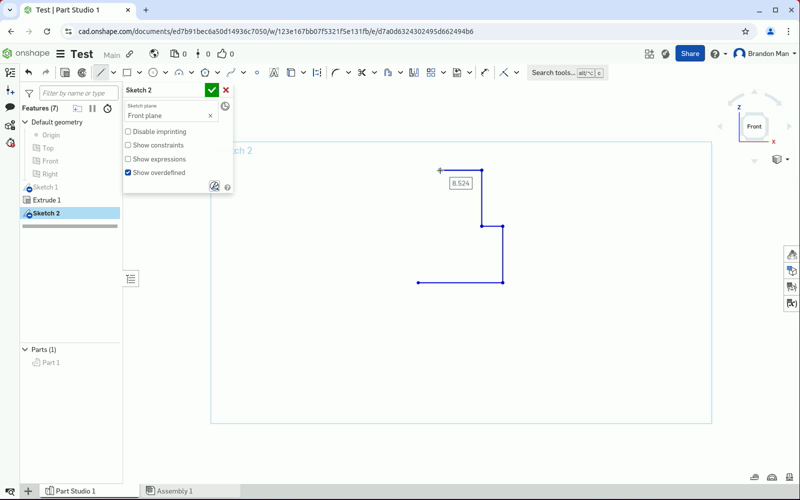
mouse_move(470, 170)
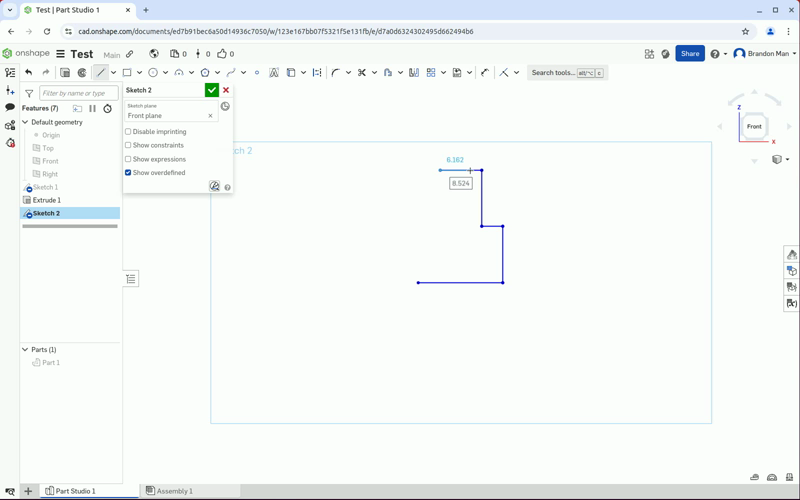
mouse_move(440, 226)
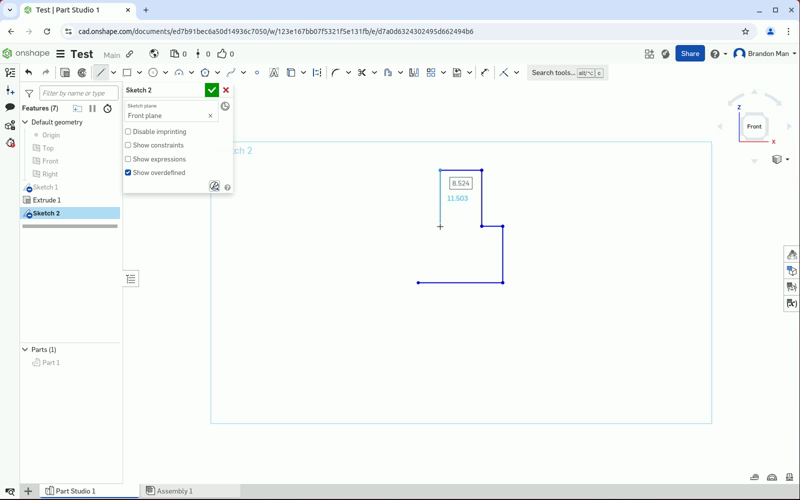
click(440, 226)
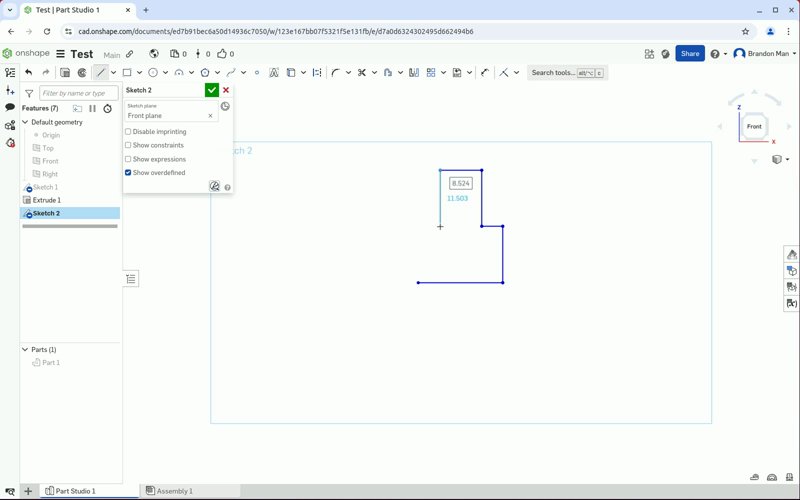
key_up(shift)
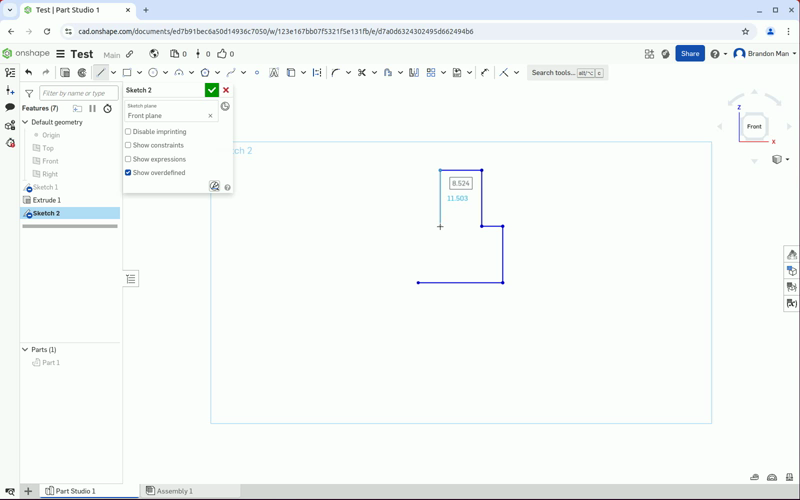
key_down(shift)
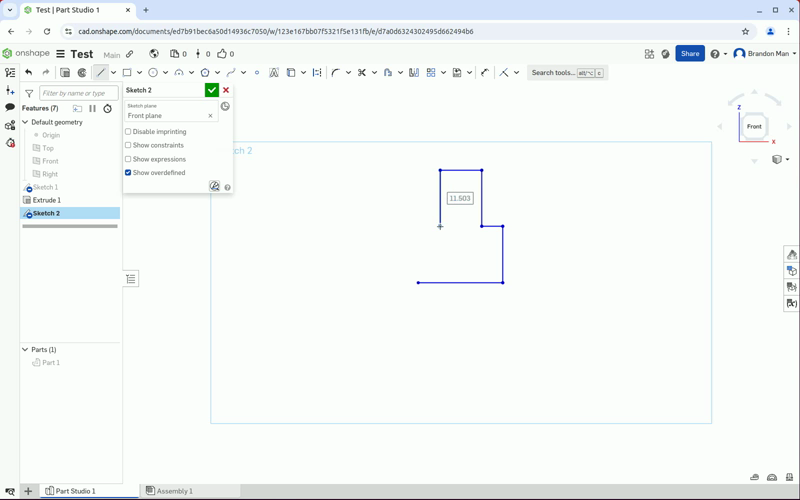
mouse_move(470, 226)
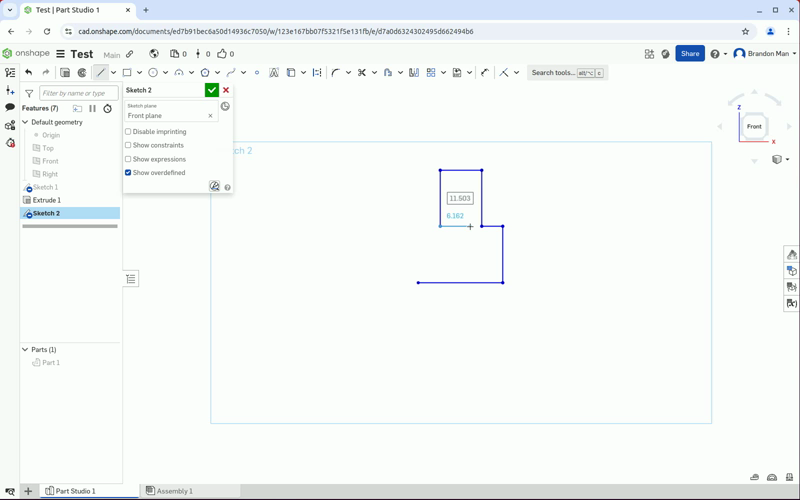
mouse_move(418, 226)
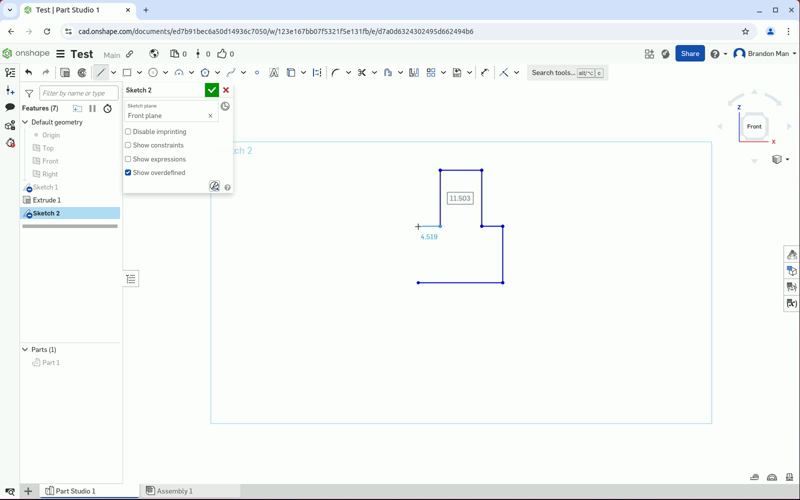
click(418, 226)
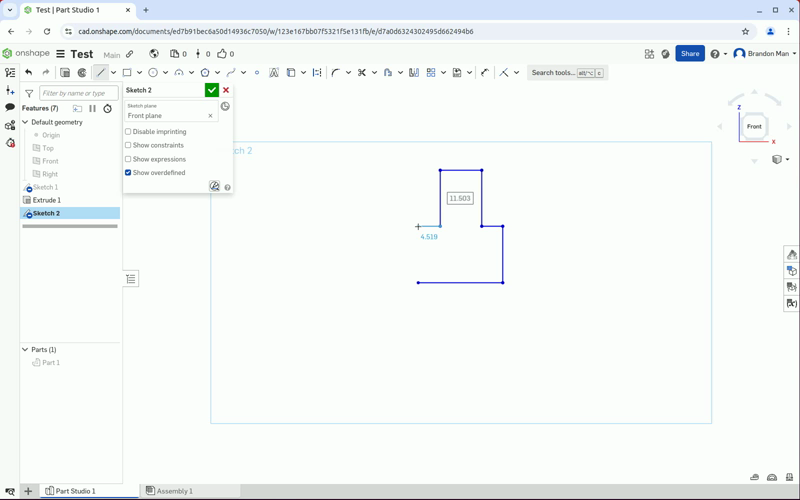
key_up(shift)
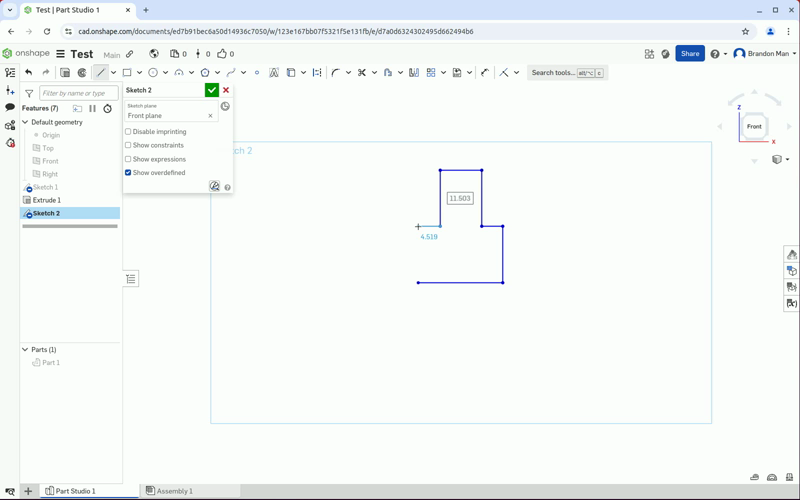
mouse_move(448, 226)
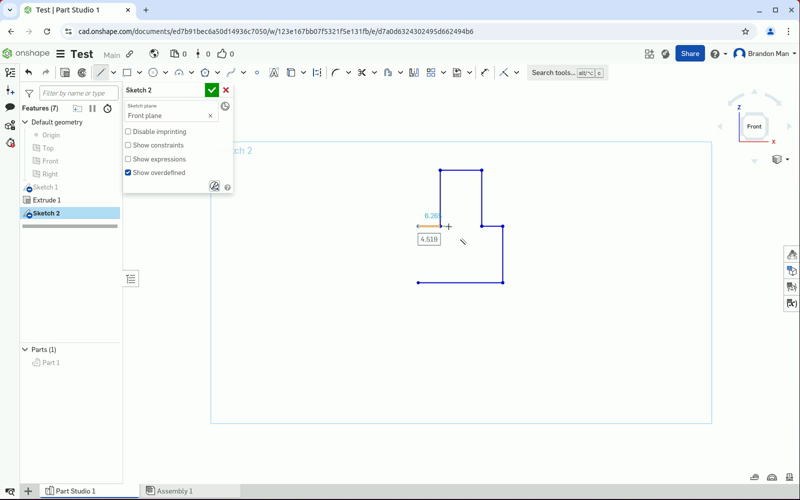
key_down(shift)
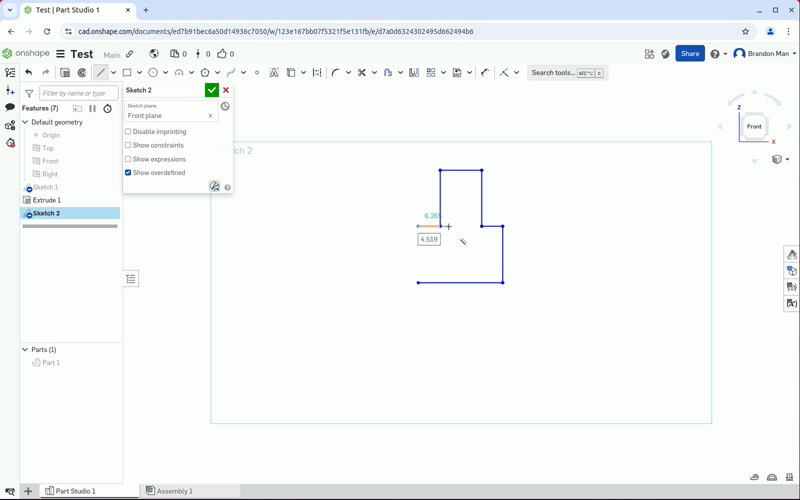
mouse_move(418, 282)
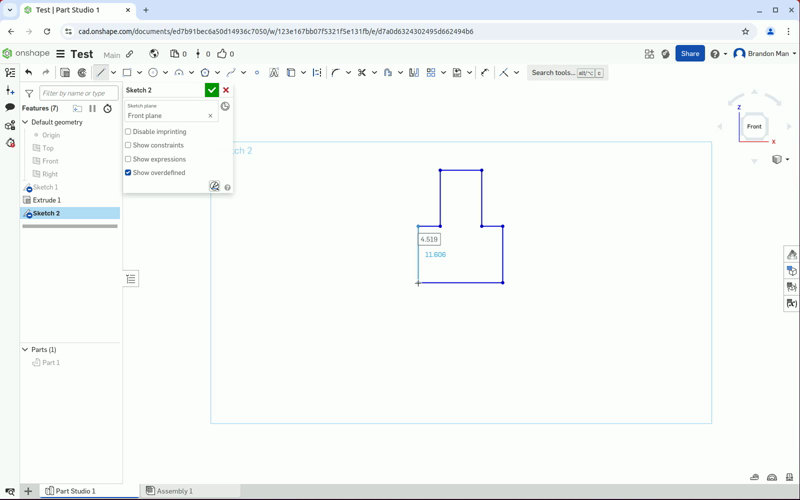
key_up(shift)
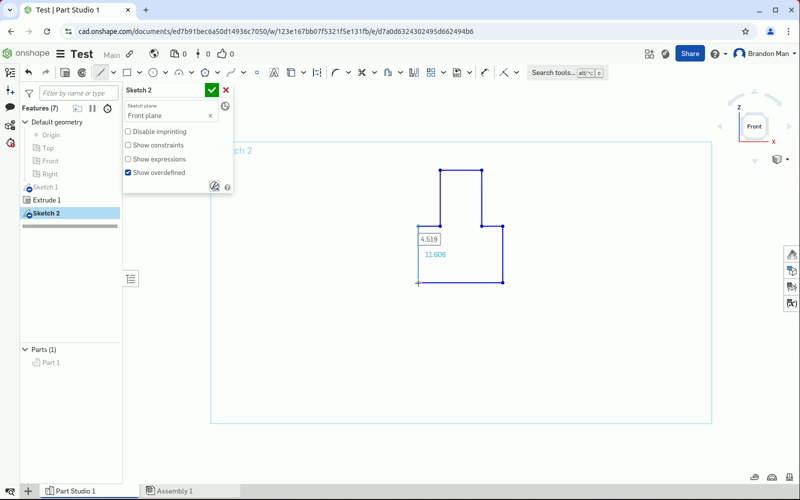
click(418, 282)
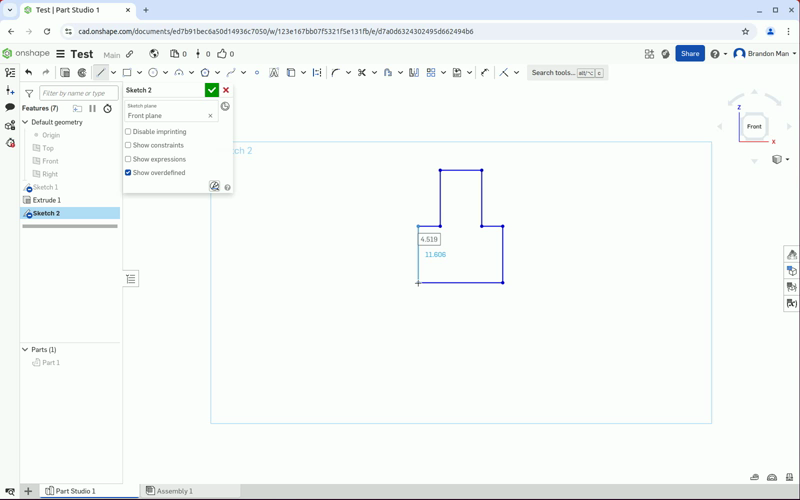
key(esc)
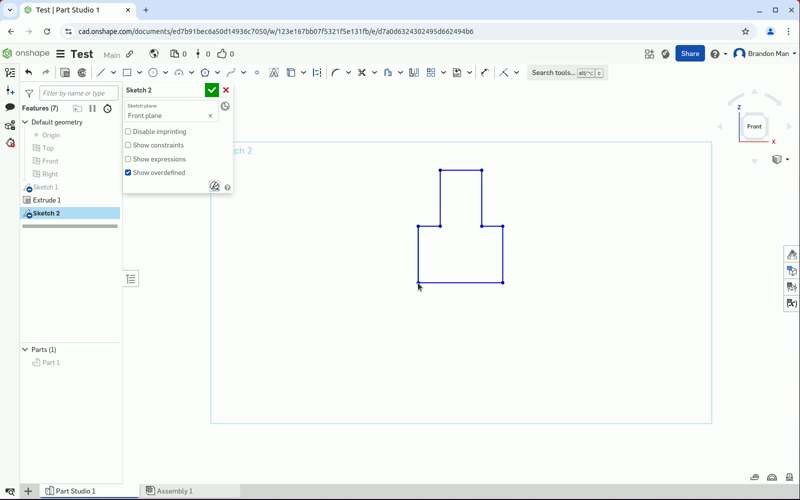
mouse_move(463, 272)
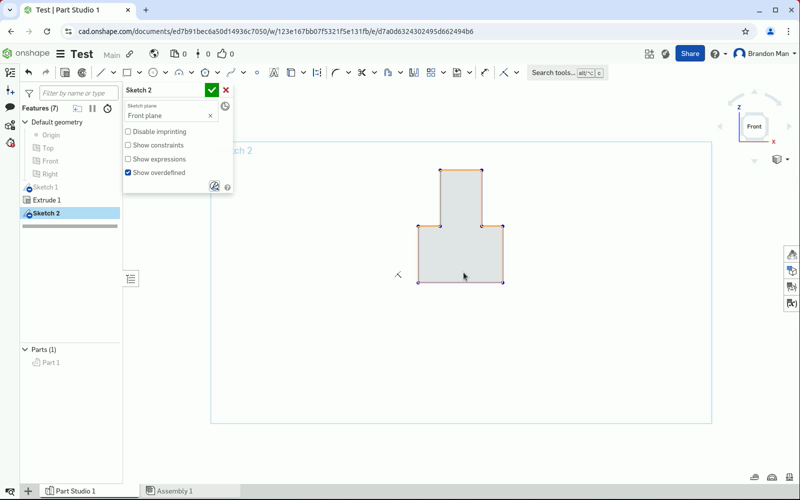
click(463, 272)
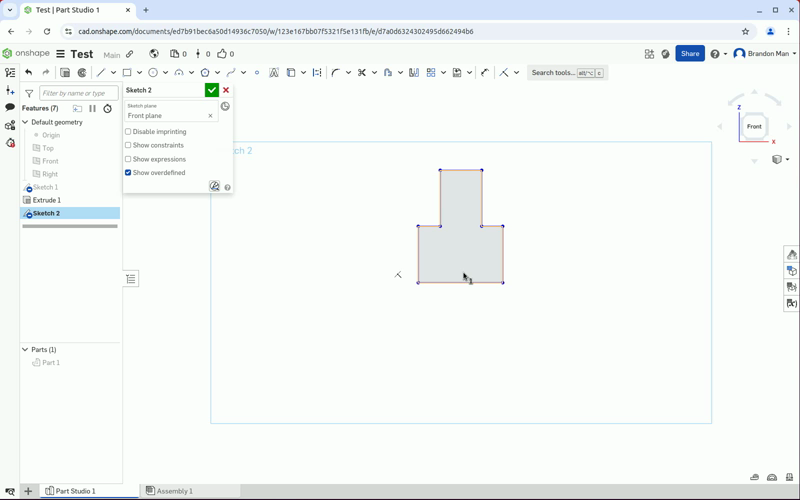
mouse_move(73, 352)
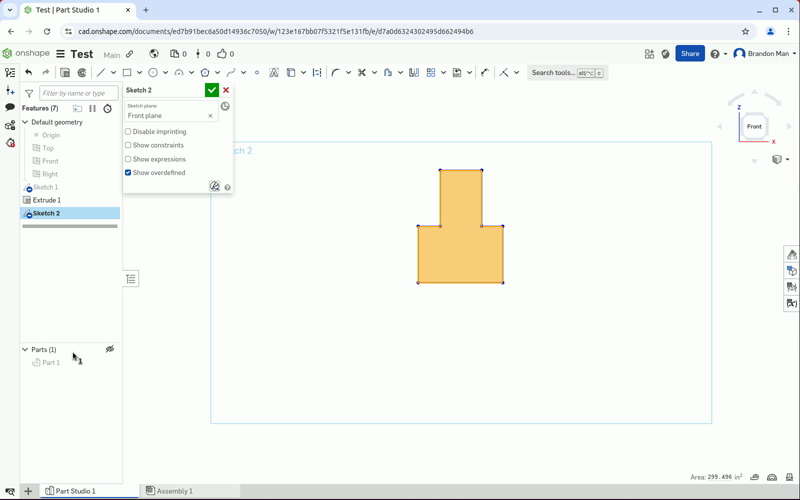
key(shift+y)
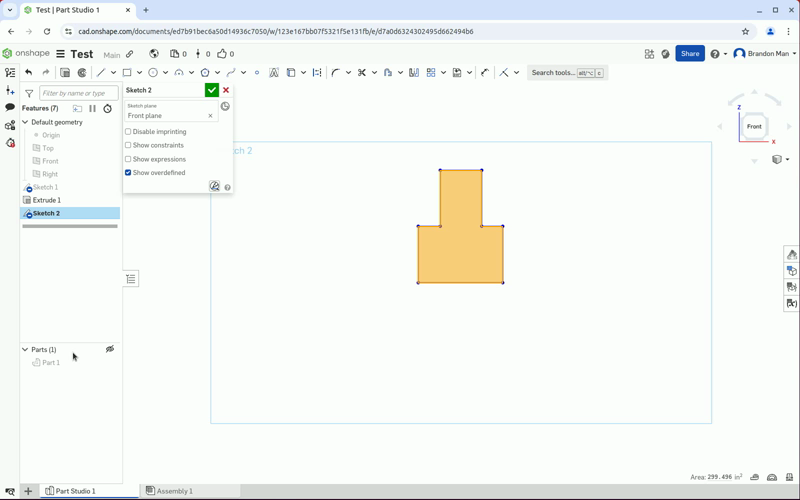
key(shift+e)
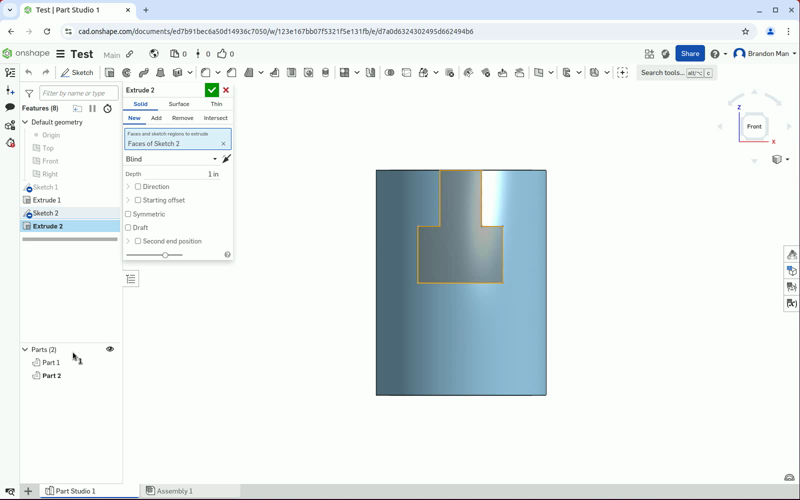
mouse_move(143, 106)
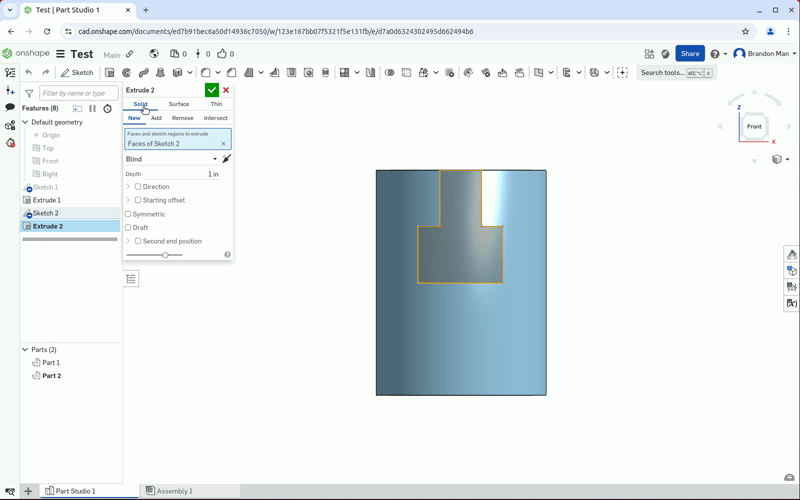
click(143, 106)
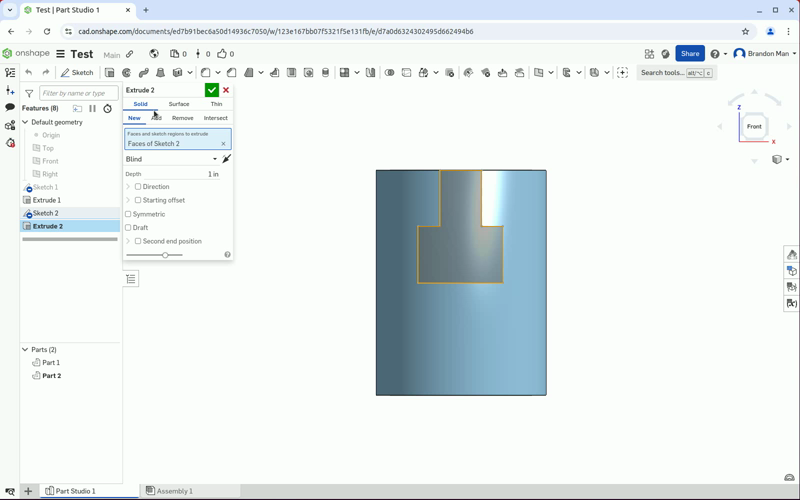
mouse_move(186, 120)
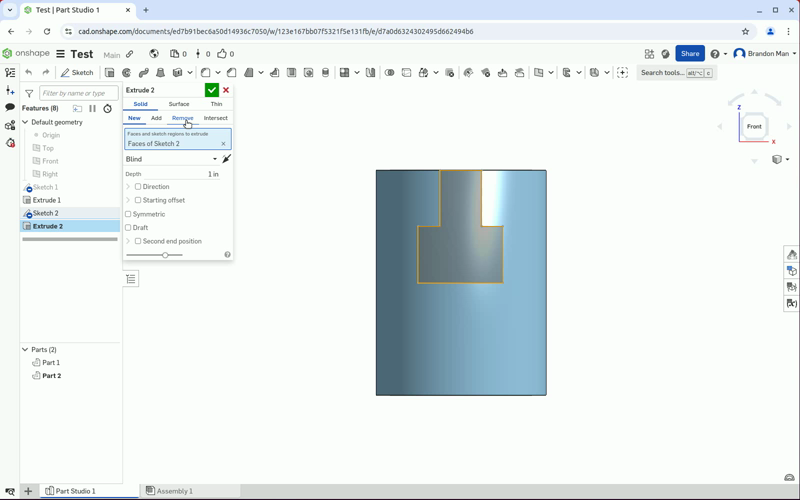
click(186, 120)
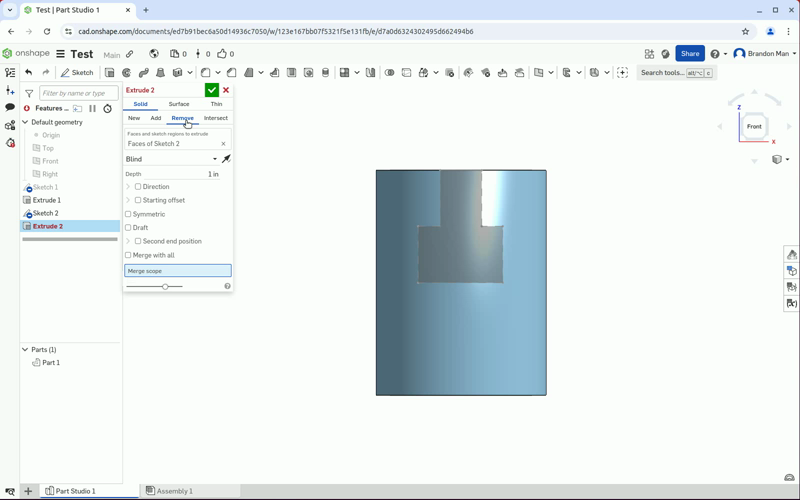
key(tab, 4)
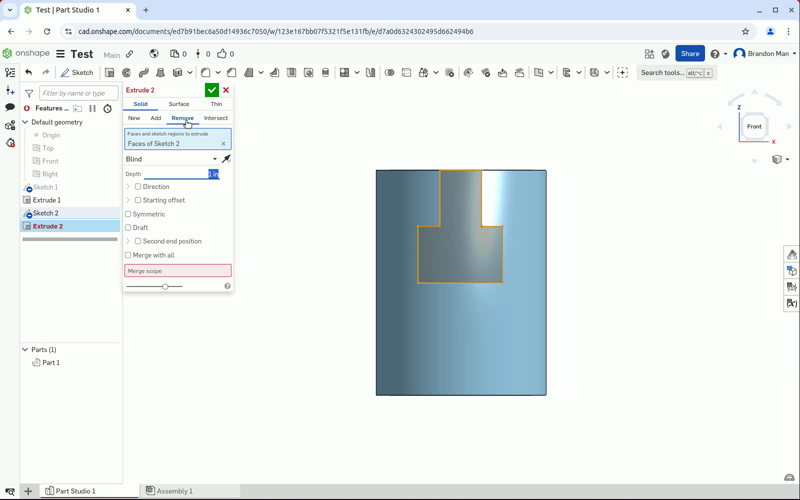
text(61.14)
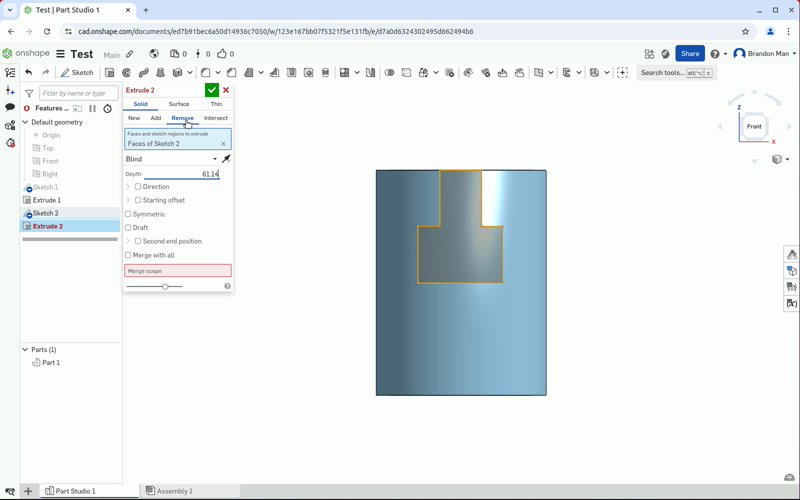
key(tab, 3)
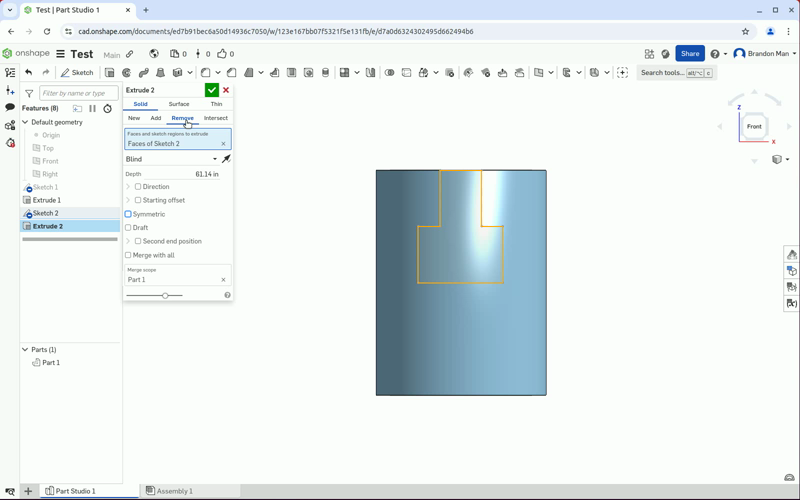
key(space)
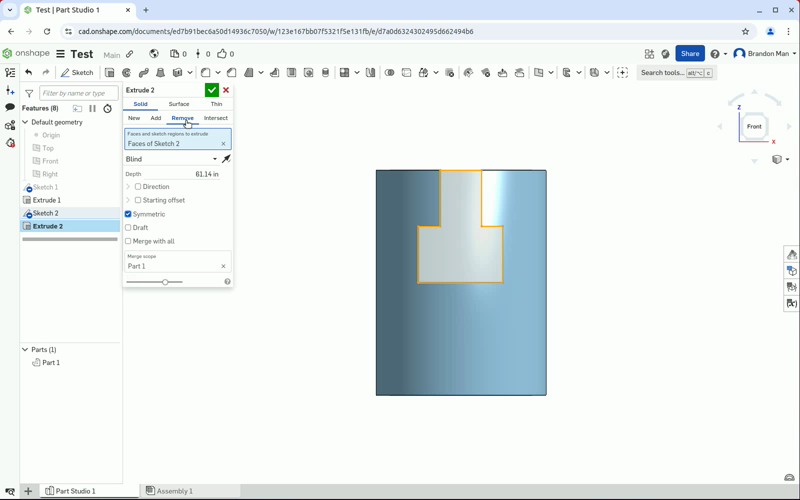
key(tab, 2)
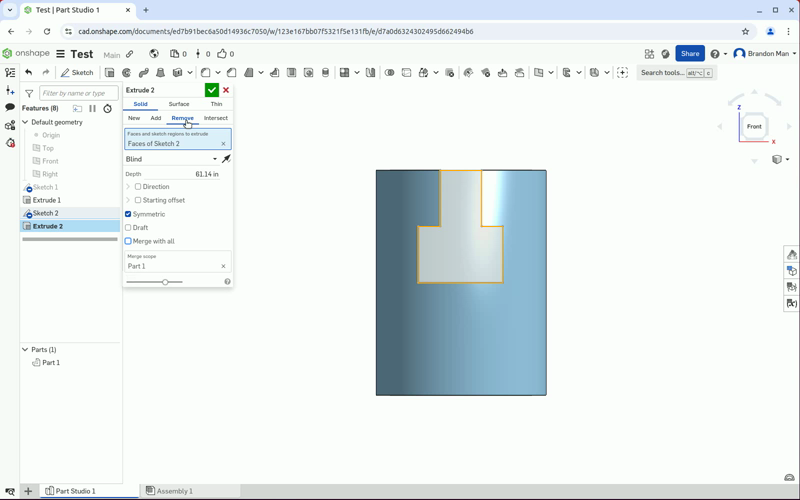
key(space)
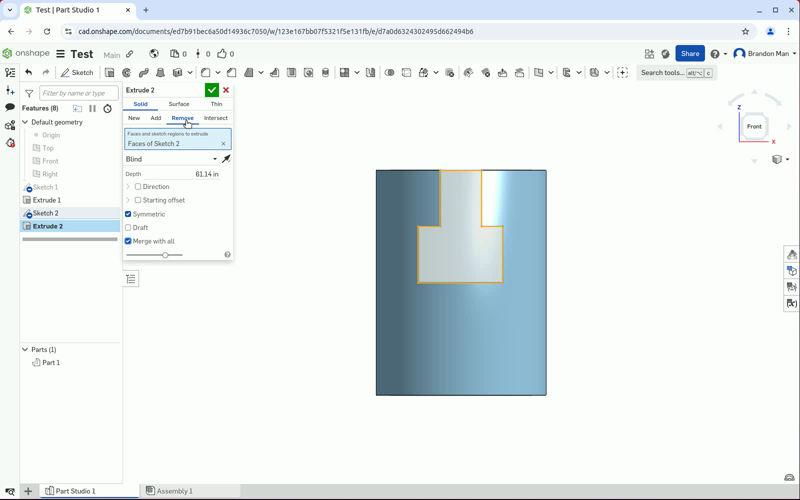
key(enter)
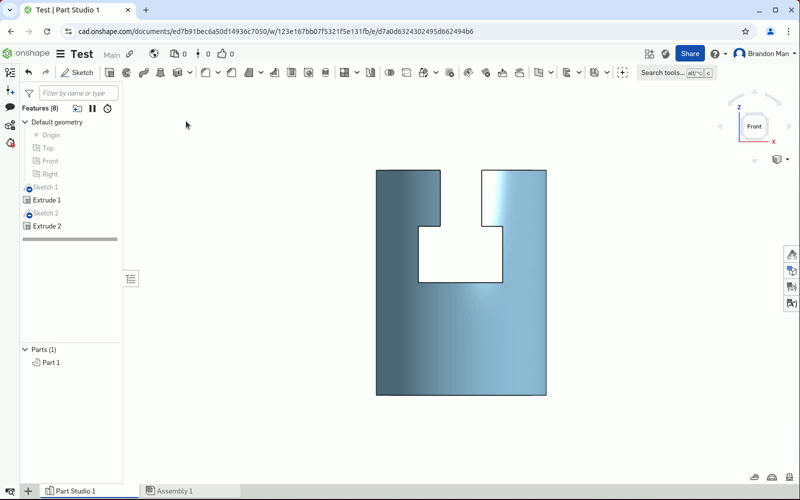
key(shift+h)
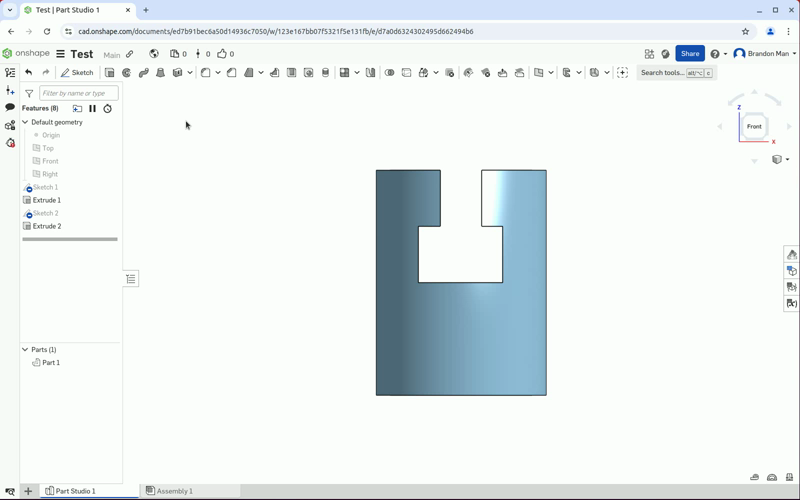
key(shift+h)
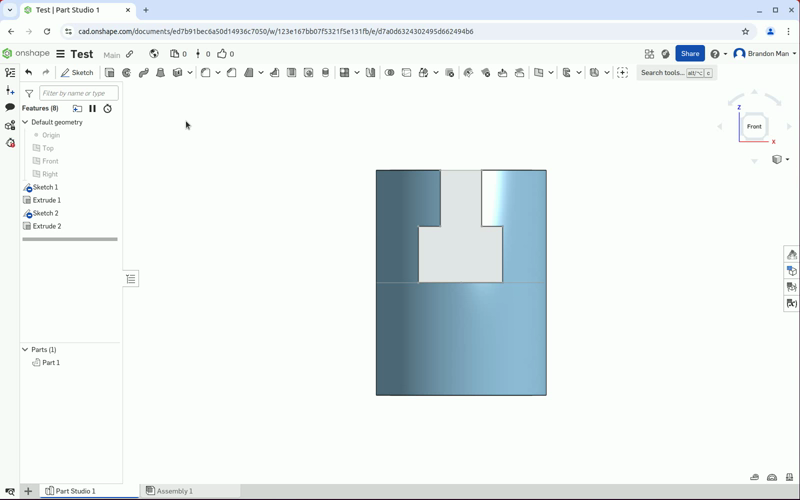
key(shift+7)
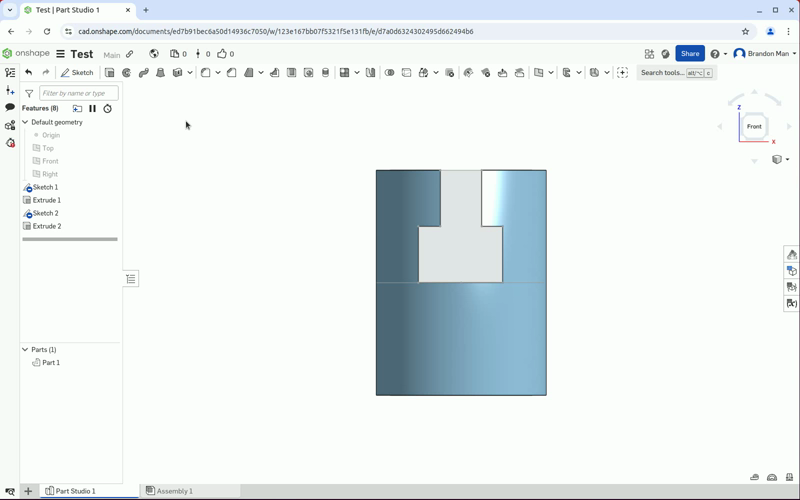
key(left, 2)
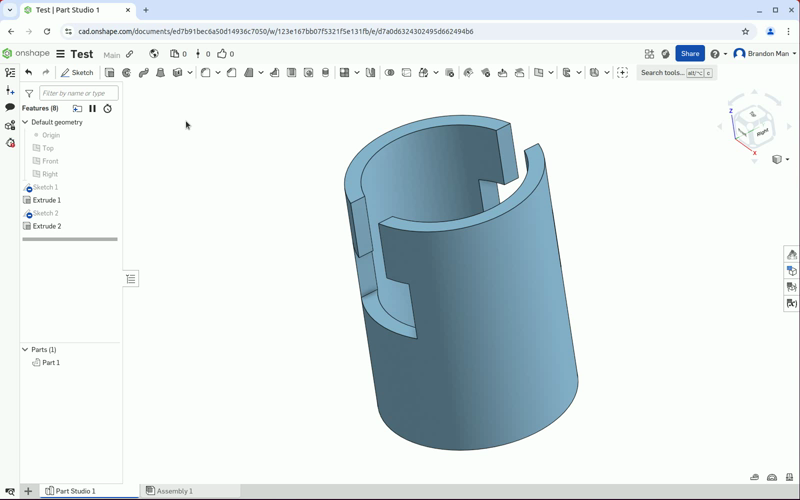
key(down, 2)
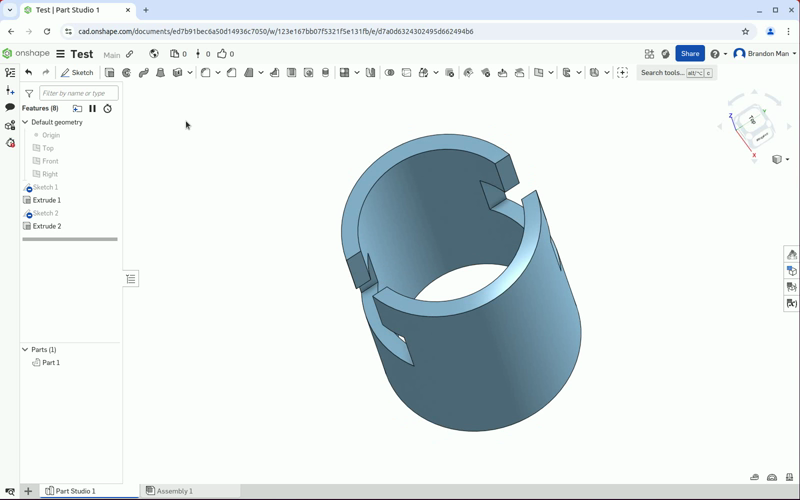
key(up, 2)
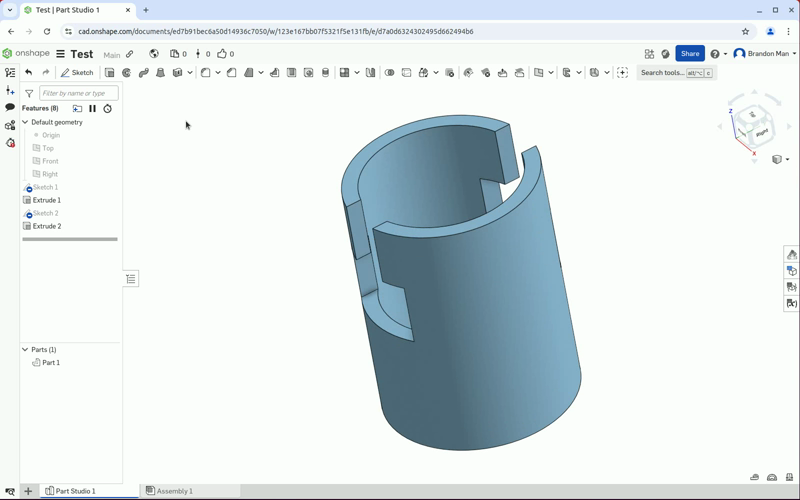
key(right, 2)
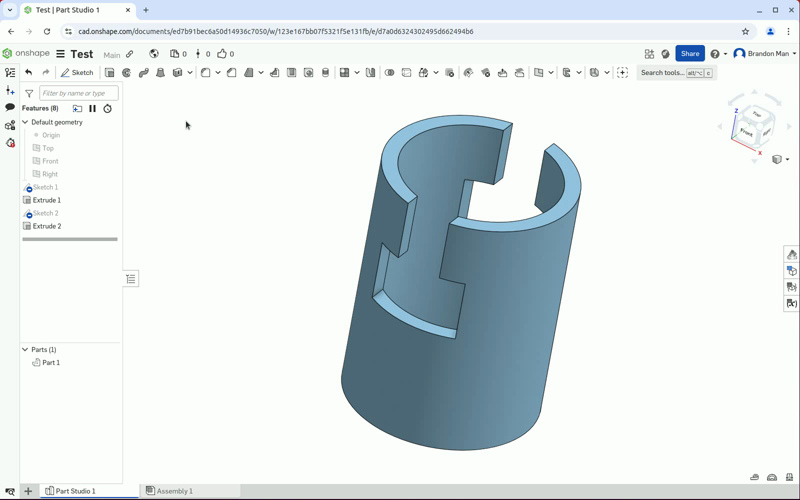
mouse_move(73, 189)
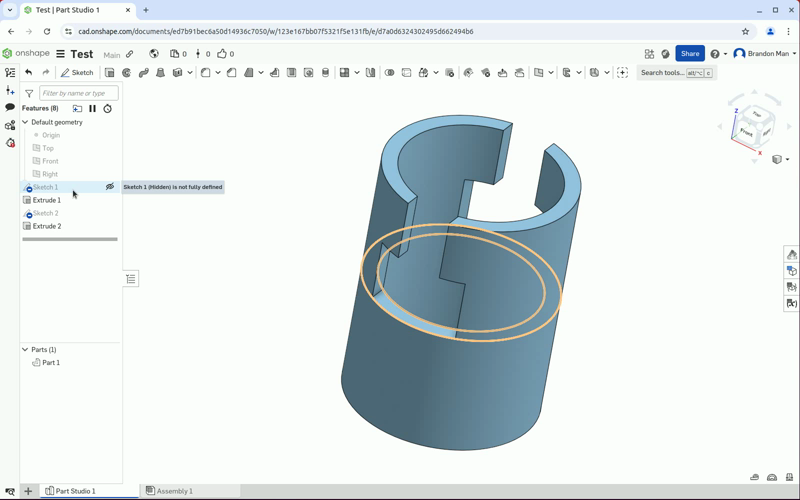
click(73, 189)